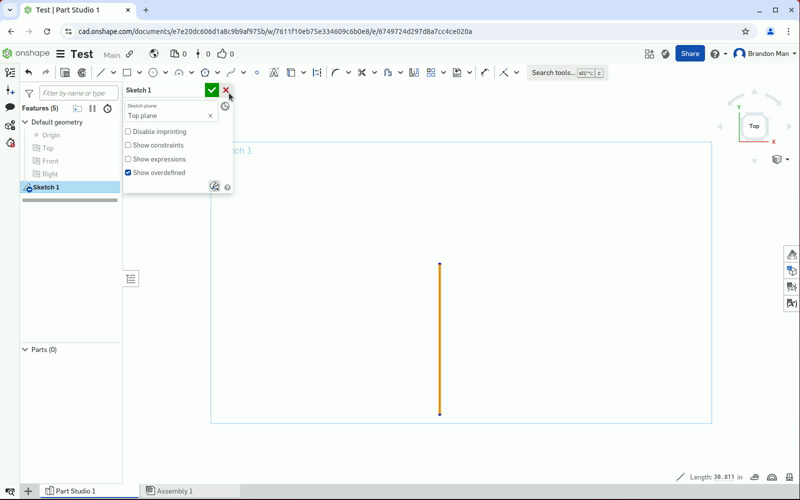
key(shift+h)
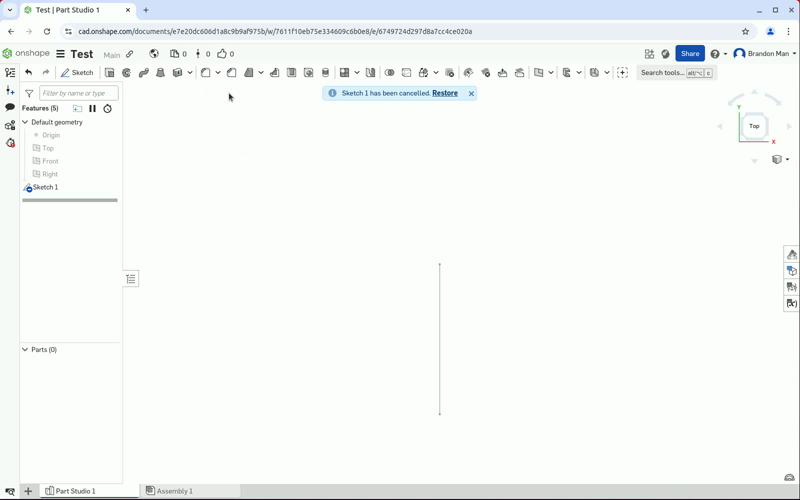
key(shift+s)
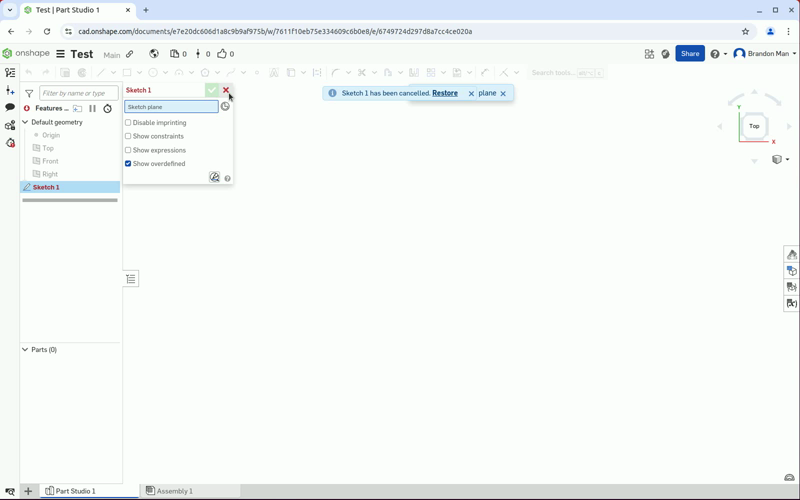
mouse_move(73, 150)
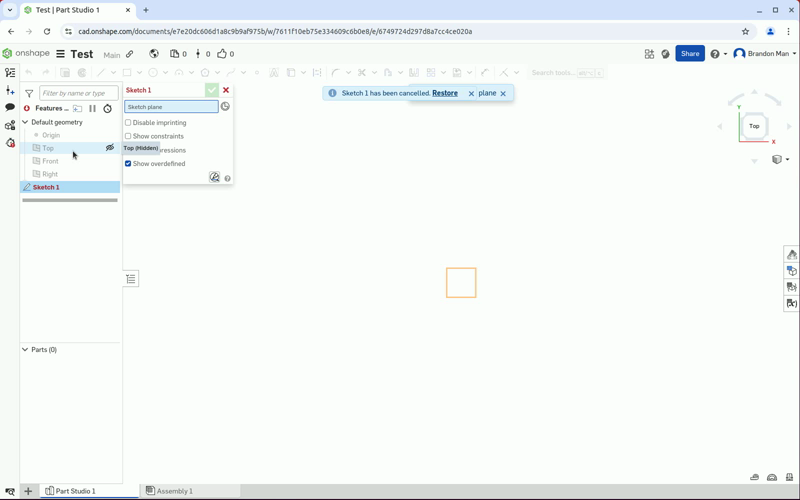
click(73, 150)
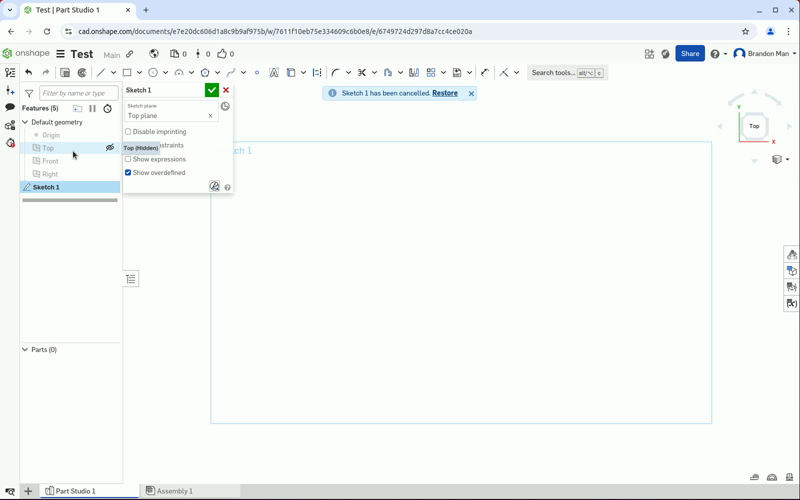
mouse_move(73, 352)
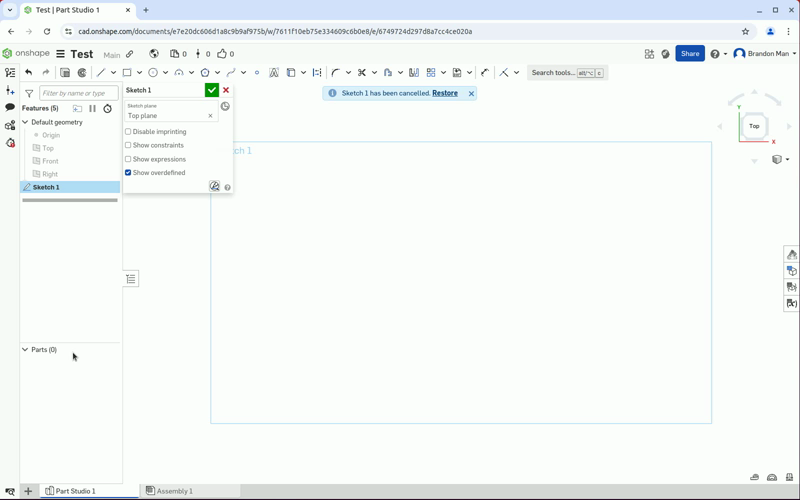
key(y)
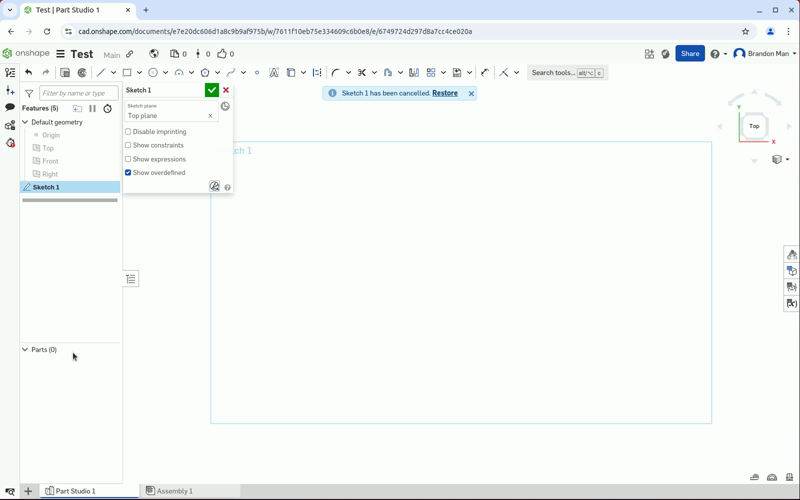
key(l)
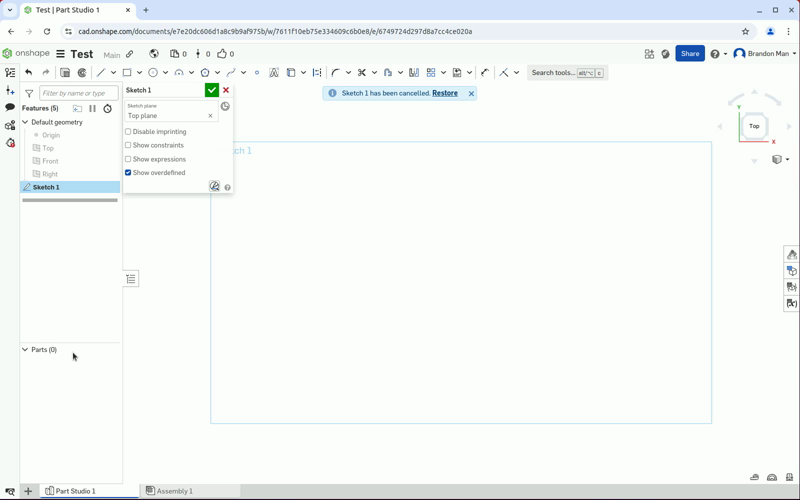
key_down(shift)
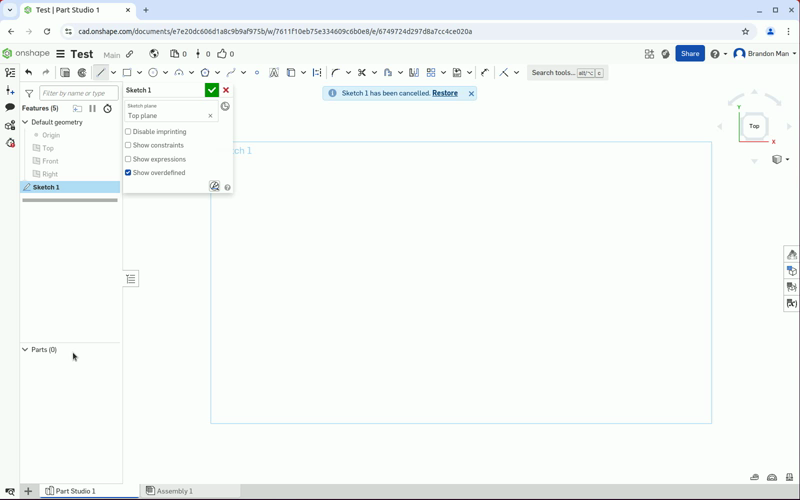
mouse_move(460, 282)
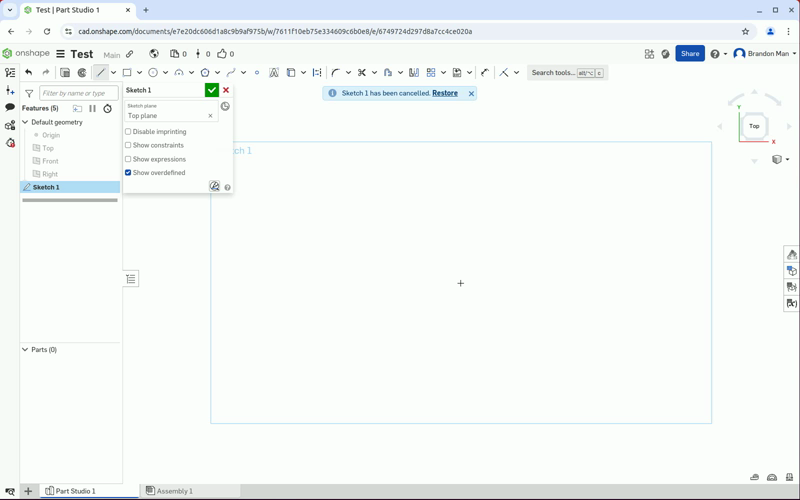
click(460, 282)
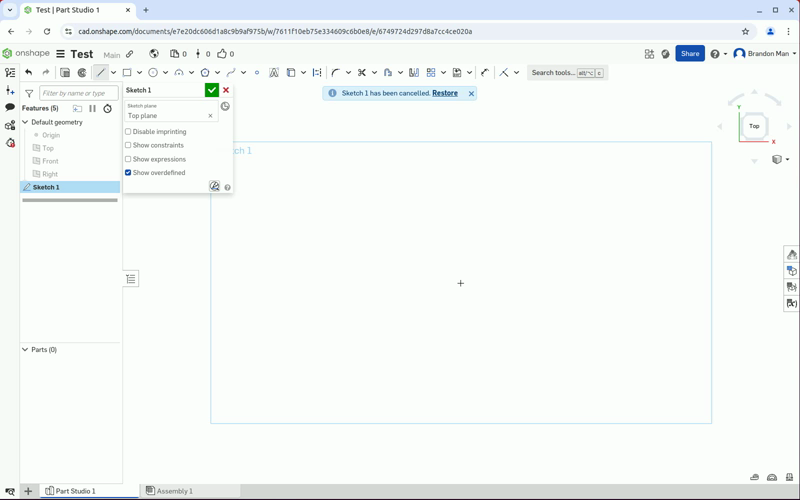
key_up(shift)
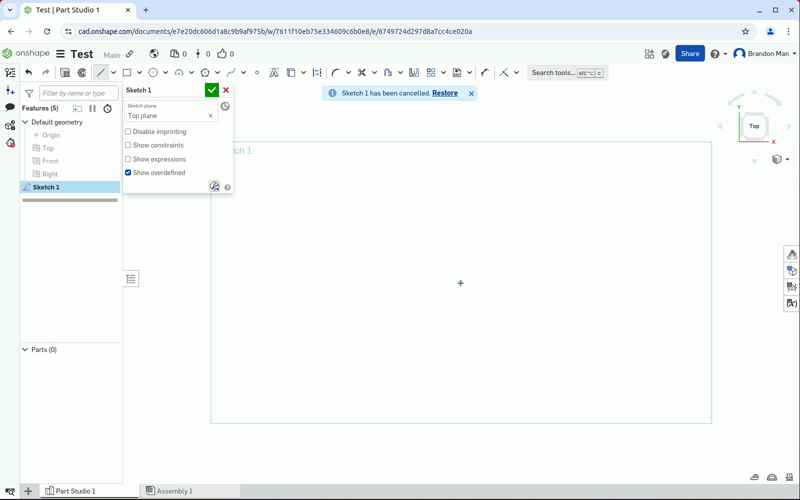
key_down(shift)
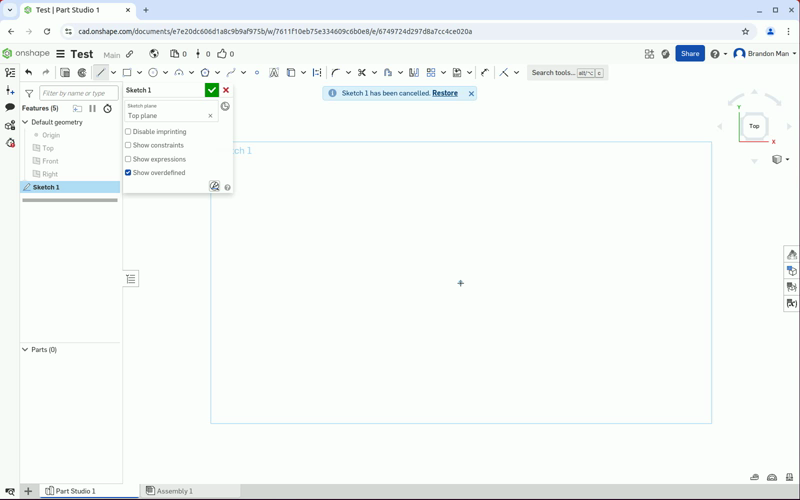
mouse_move(536, 282)
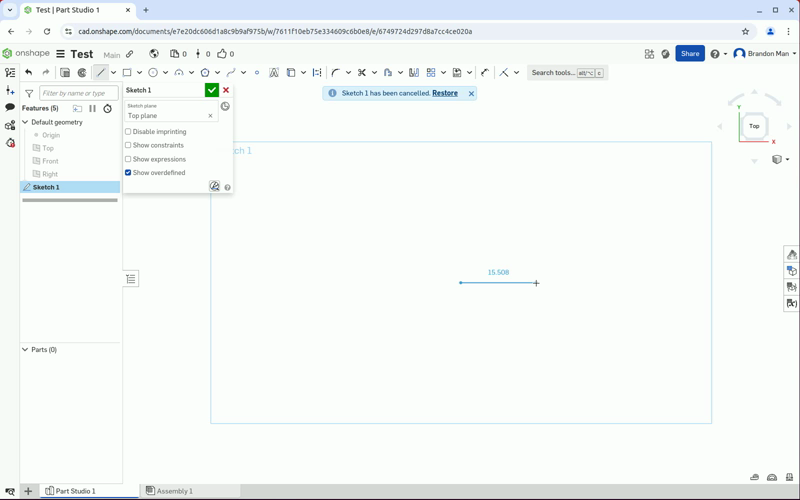
click(536, 282)
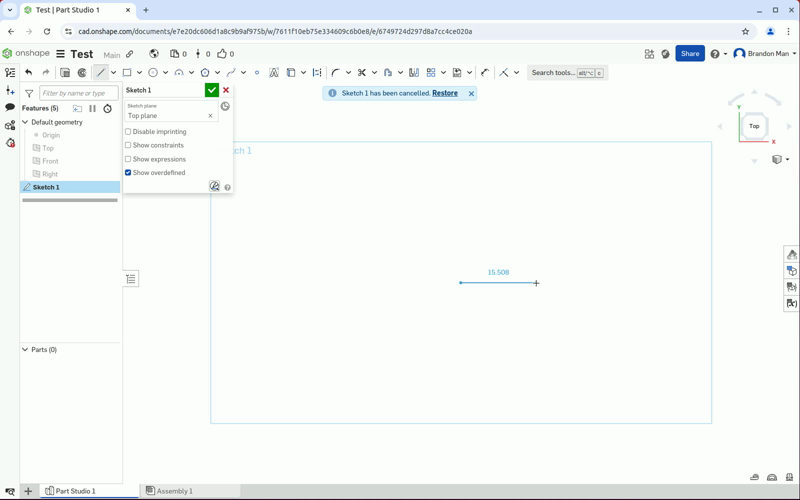
key_up(shift)
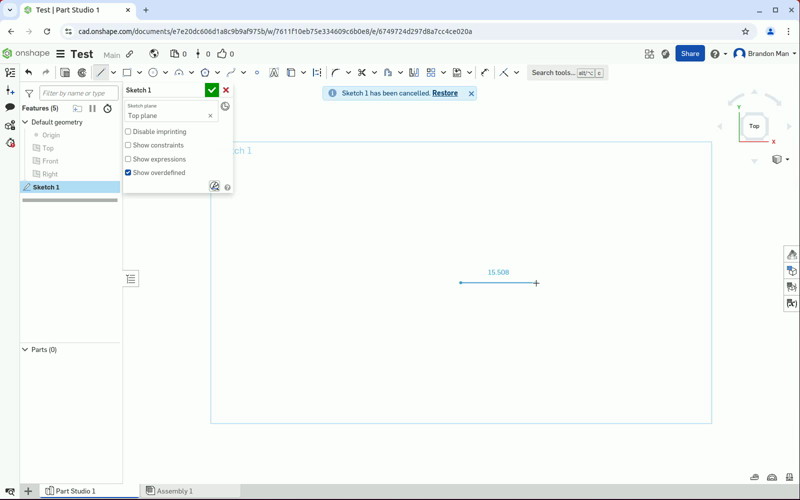
key_down(shift)
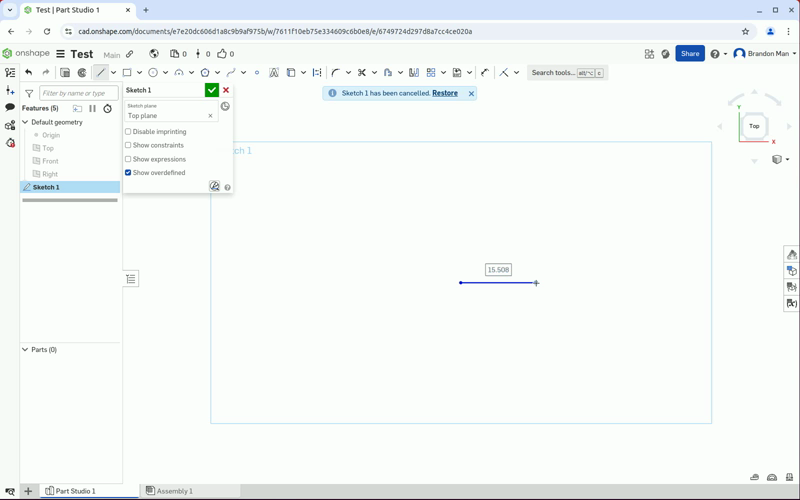
mouse_move(536, 177)
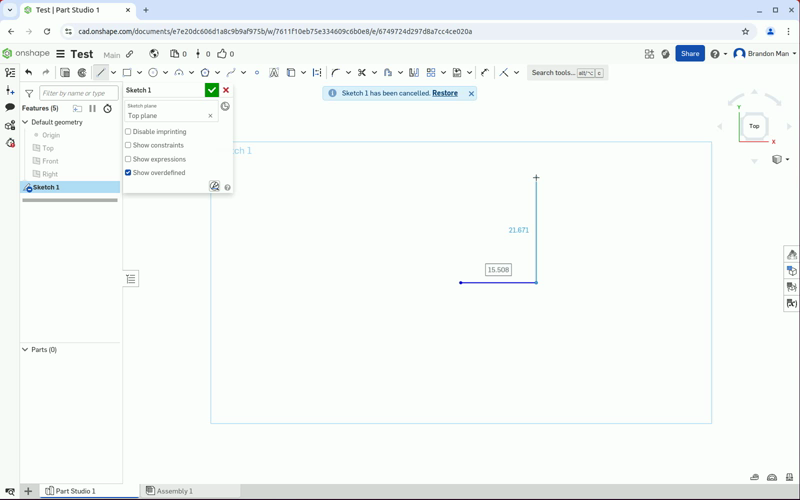
click(536, 177)
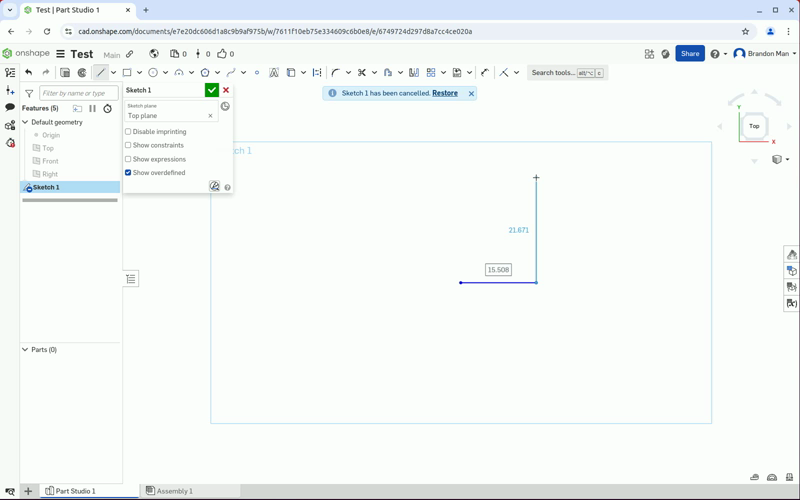
key_up(shift)
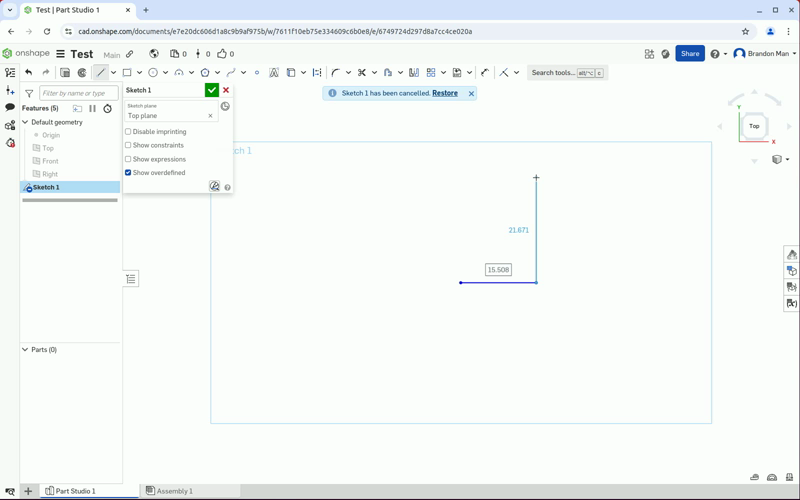
key_down(shift)
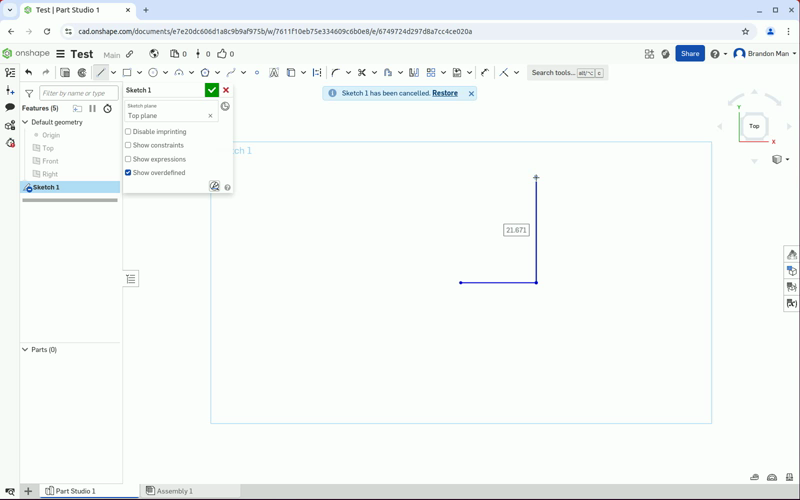
mouse_move(460, 177)
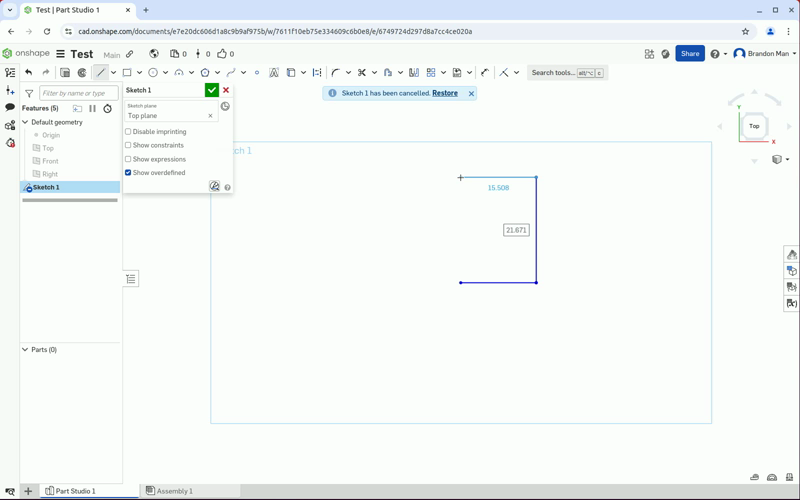
click(460, 177)
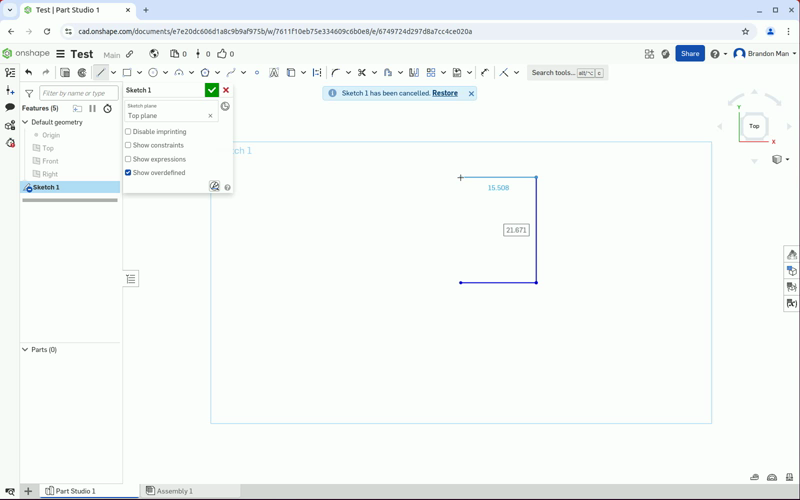
key_up(shift)
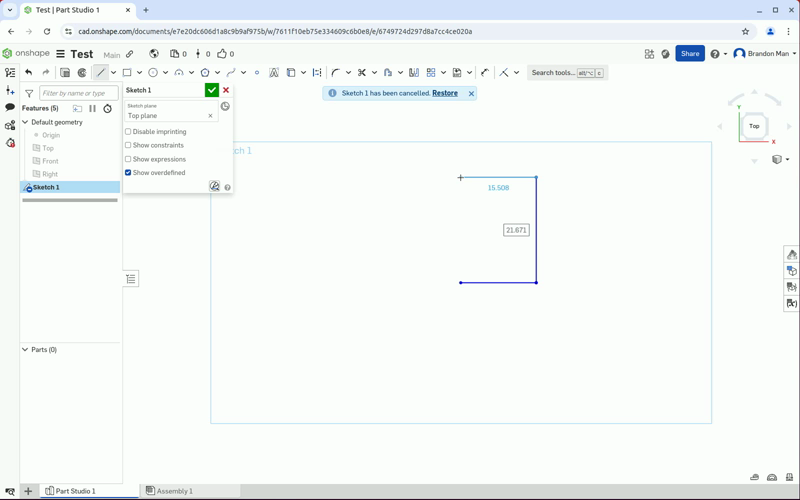
key_down(shift)
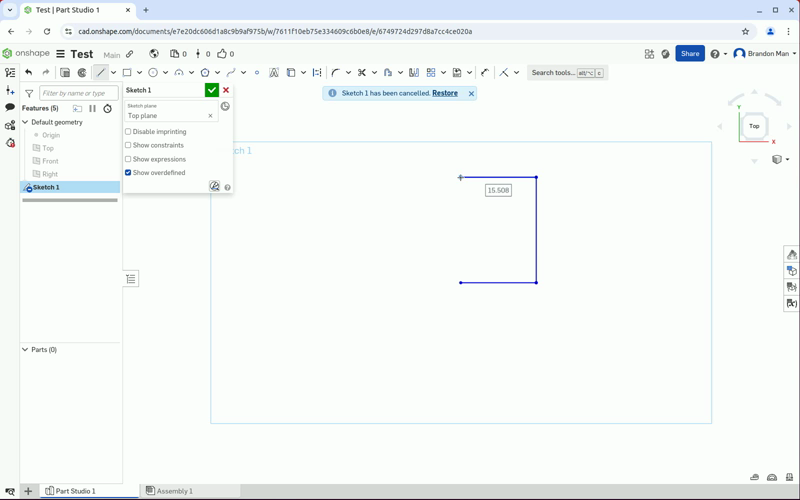
mouse_move(460, 282)
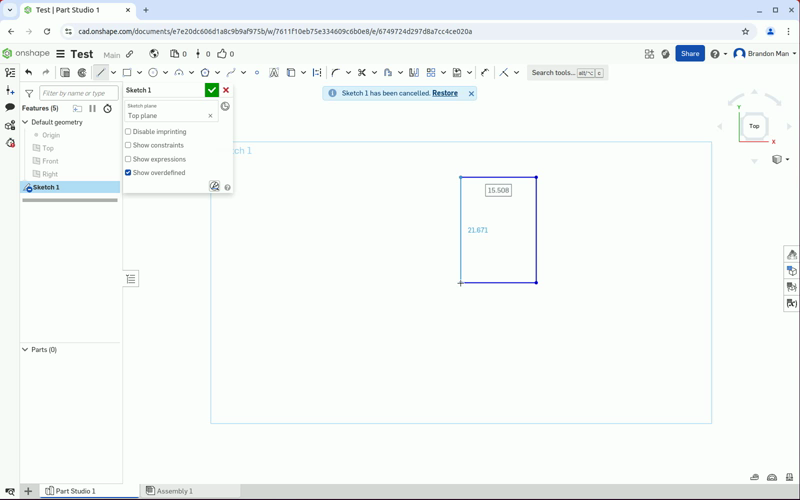
key_up(shift)
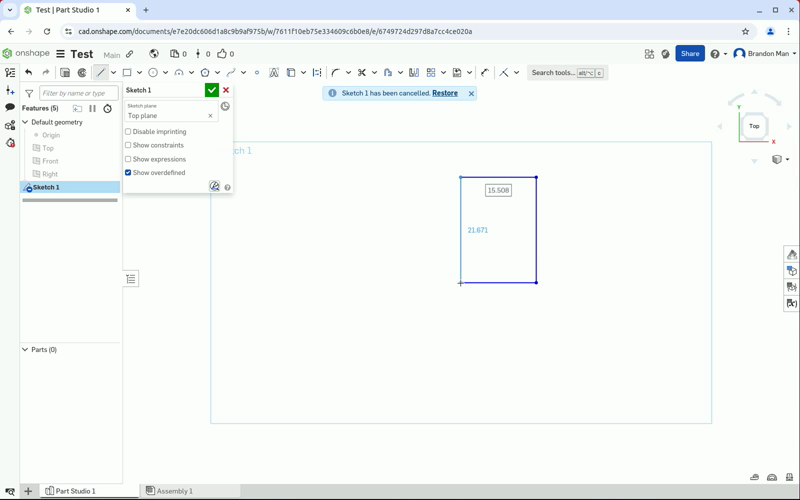
click(460, 282)
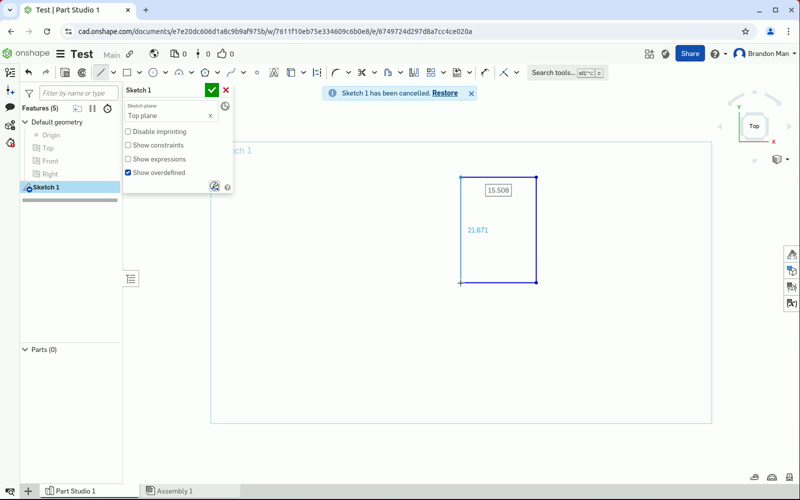
key(esc)
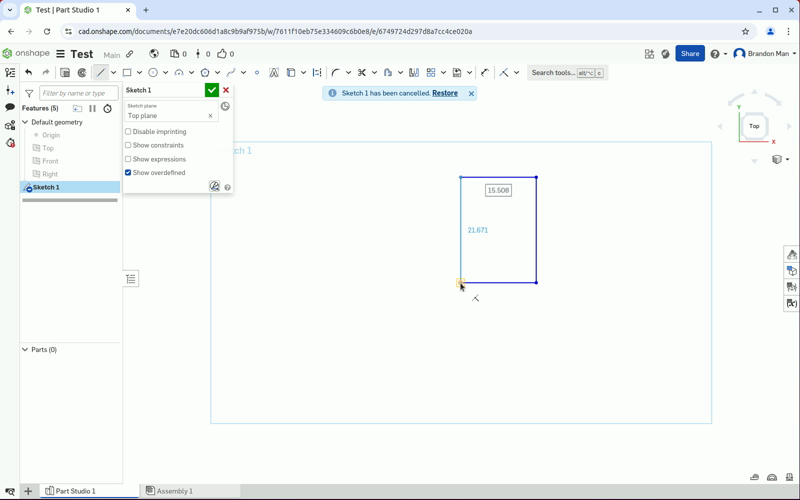
mouse_move(486, 264)
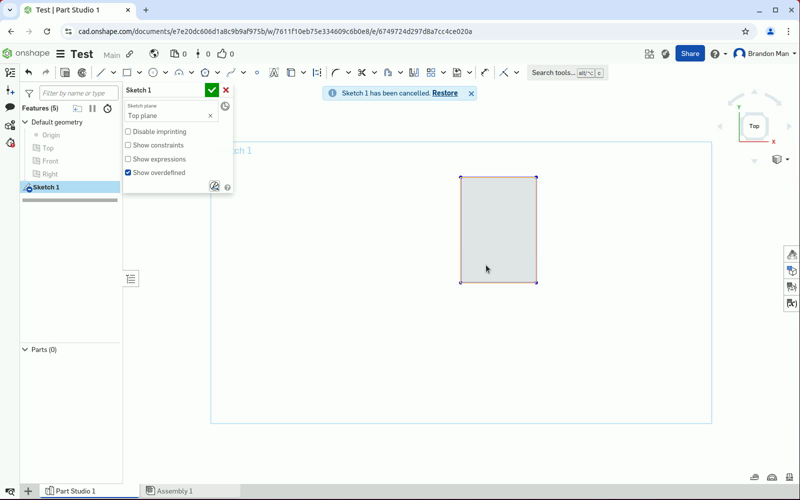
click(486, 264)
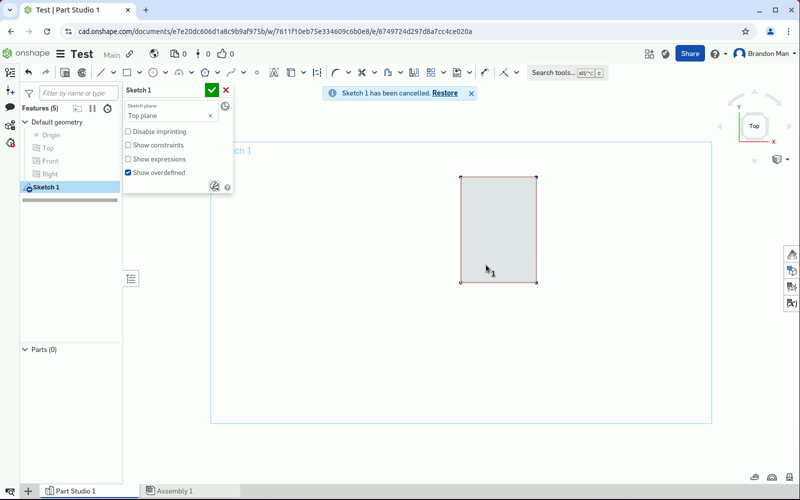
mouse_move(73, 352)
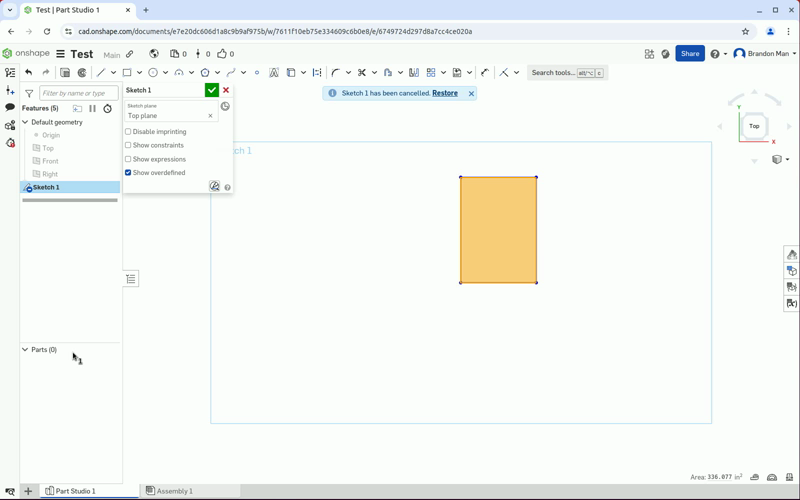
key(shift+y)
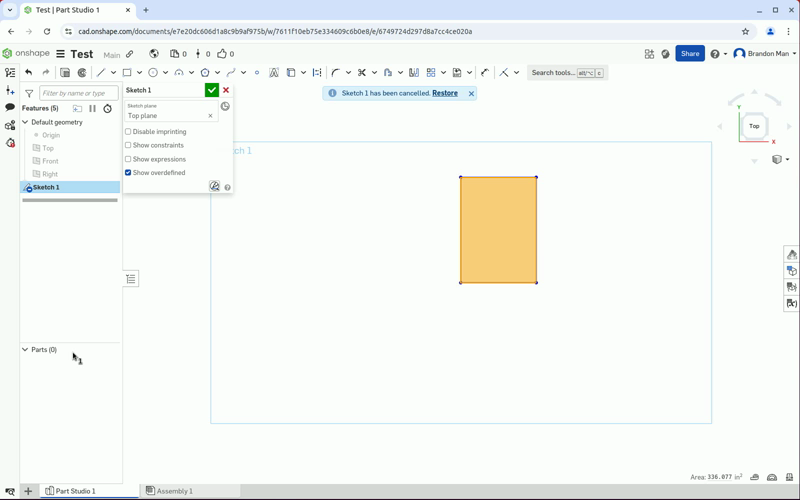
key(shift+e)
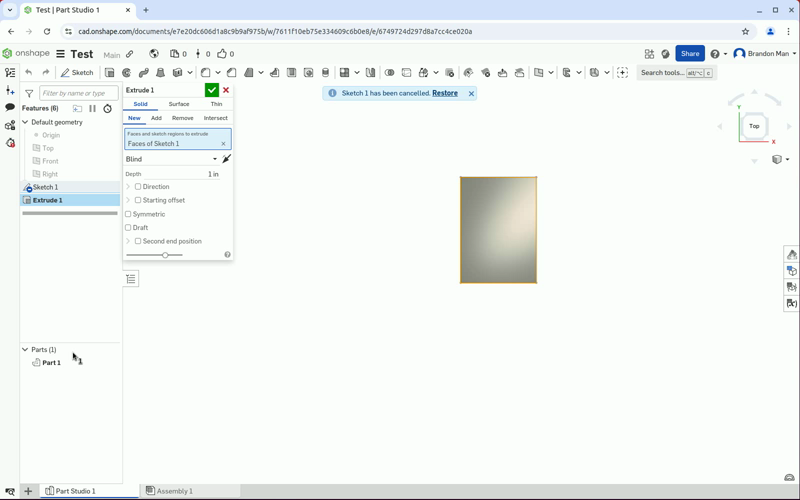
mouse_move(143, 106)
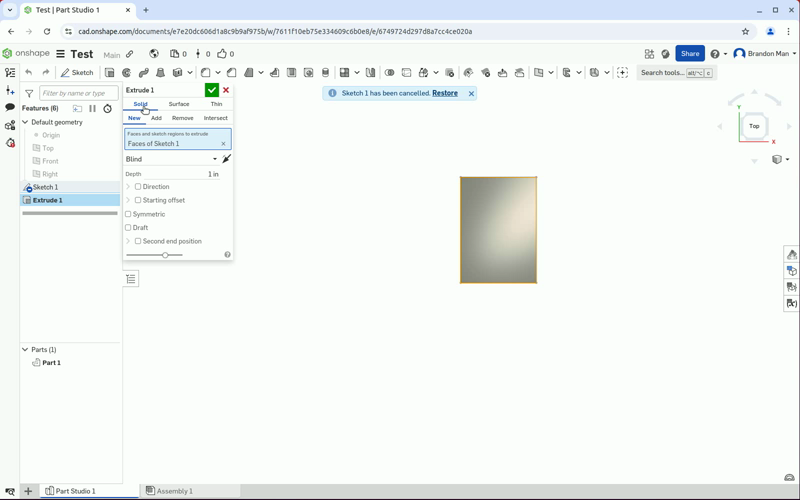
click(143, 106)
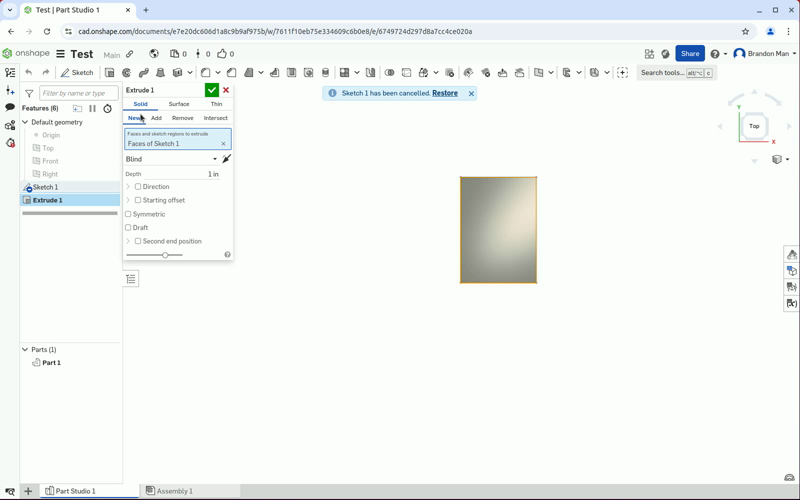
mouse_move(137, 120)
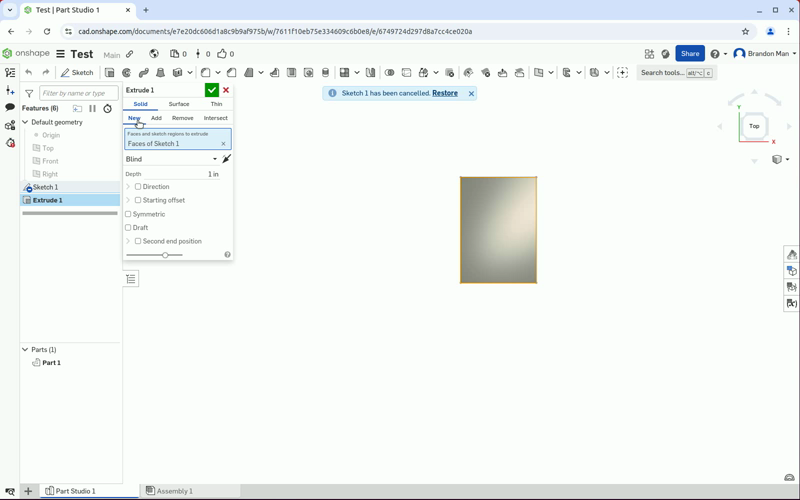
click(137, 120)
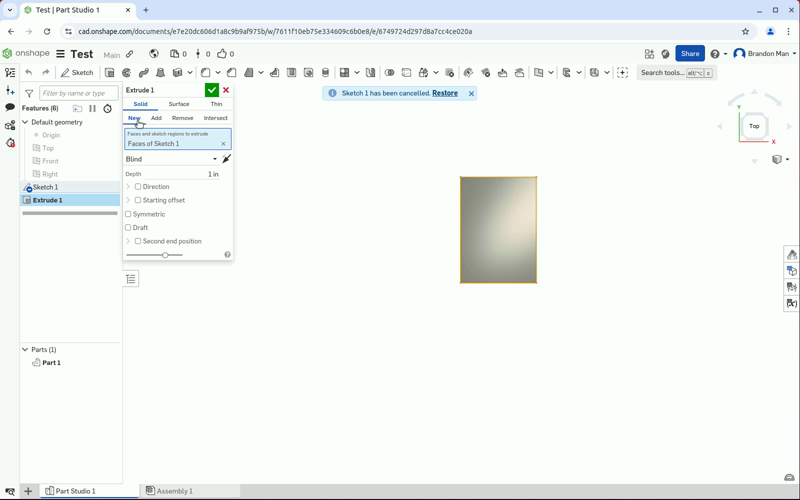
key(tab, 4)
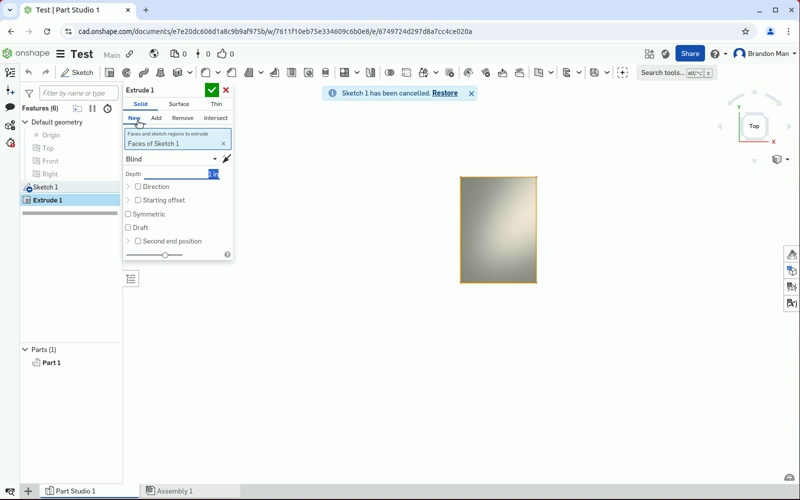
text(-2.407)
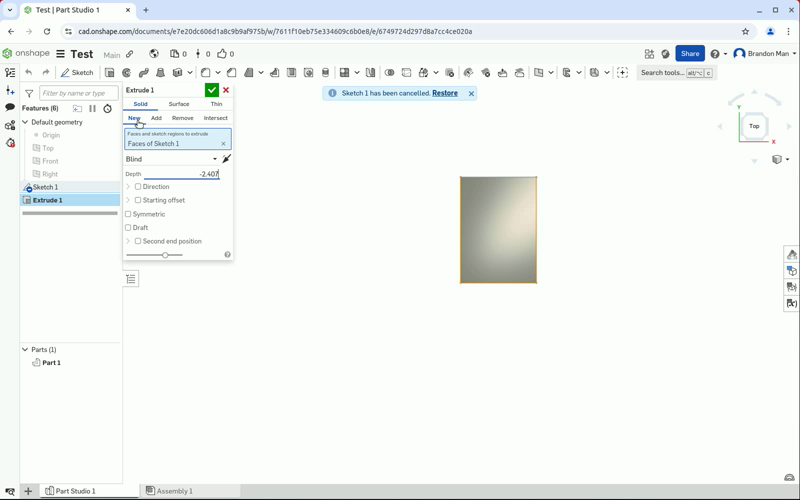
key(enter)
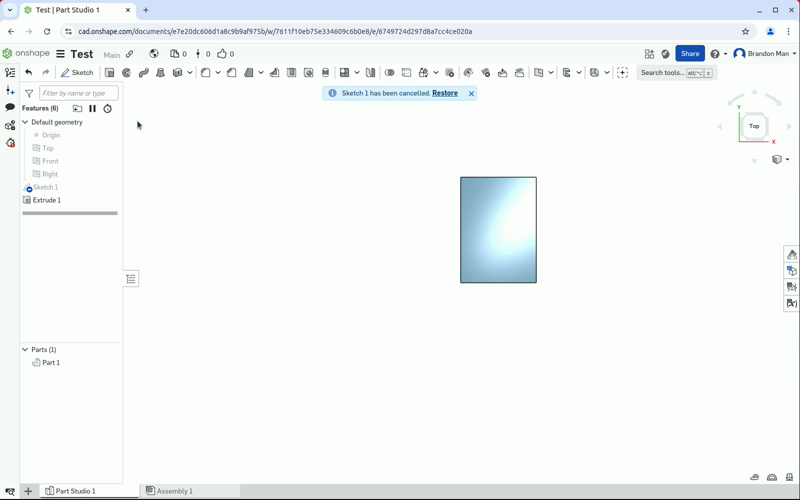
key(shift+h)
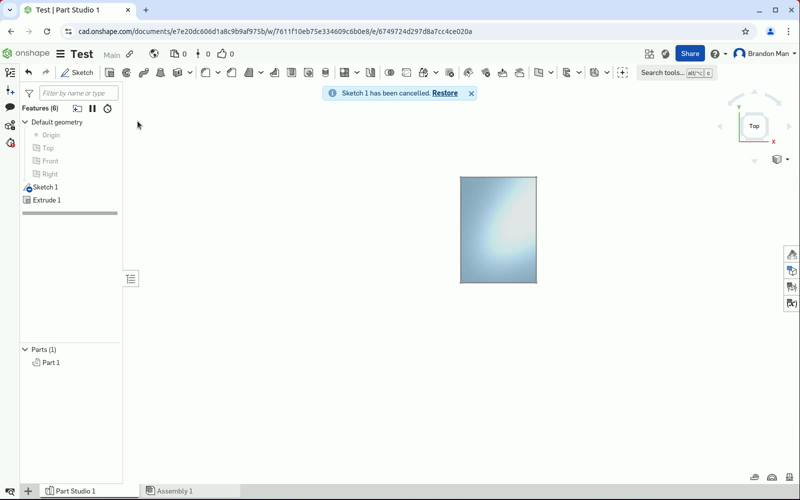
key(shift+h)
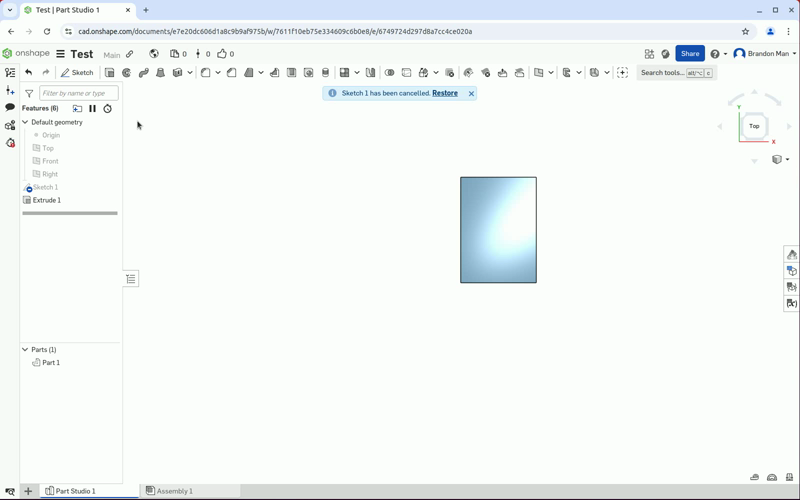
mouse_move(73, 189)
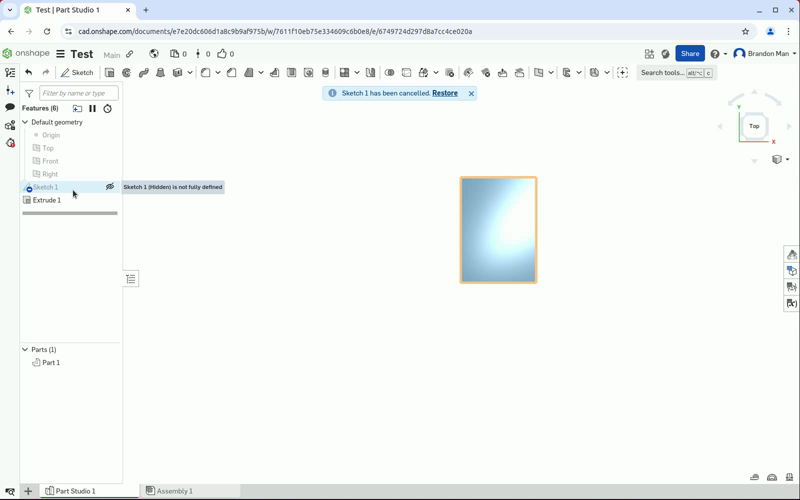
click(73, 189)
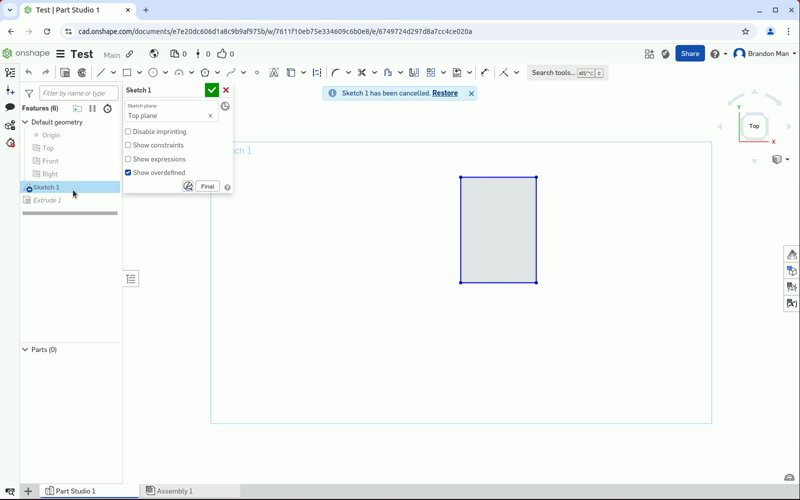
mouse_move(229, 92)
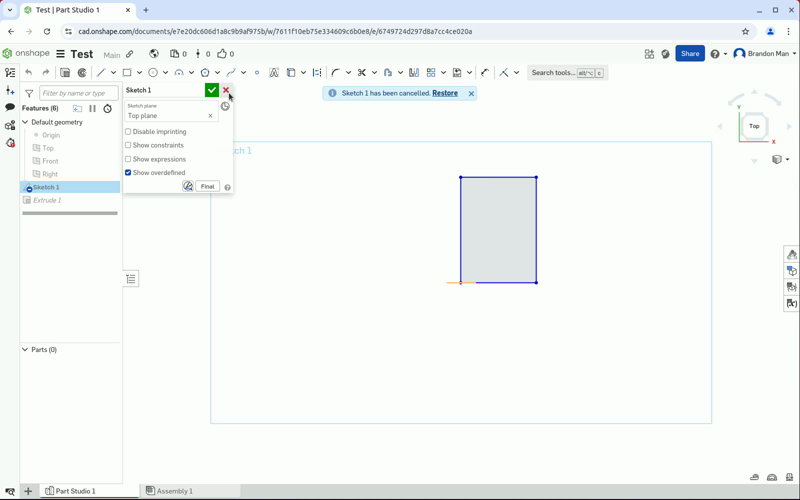
click(229, 92)
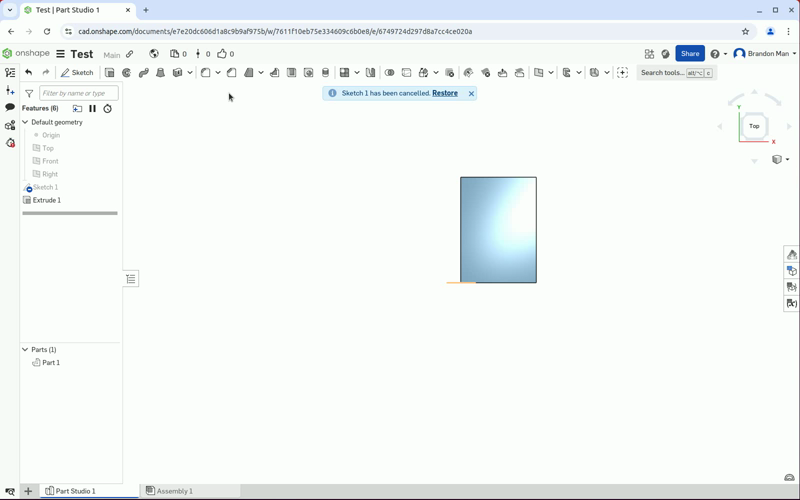
mouse_move(73, 352)
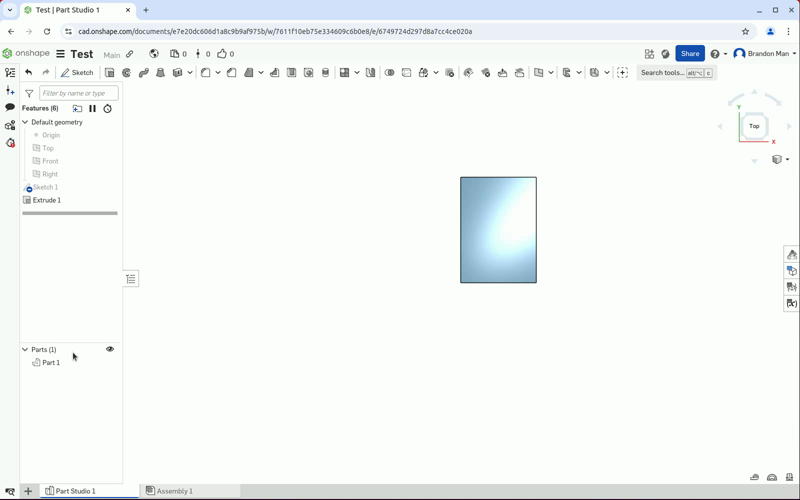
key(y)
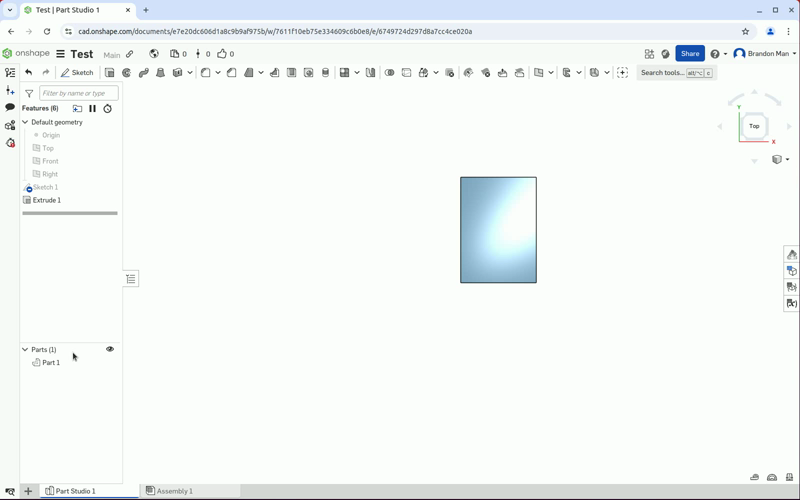
key(shift+p)
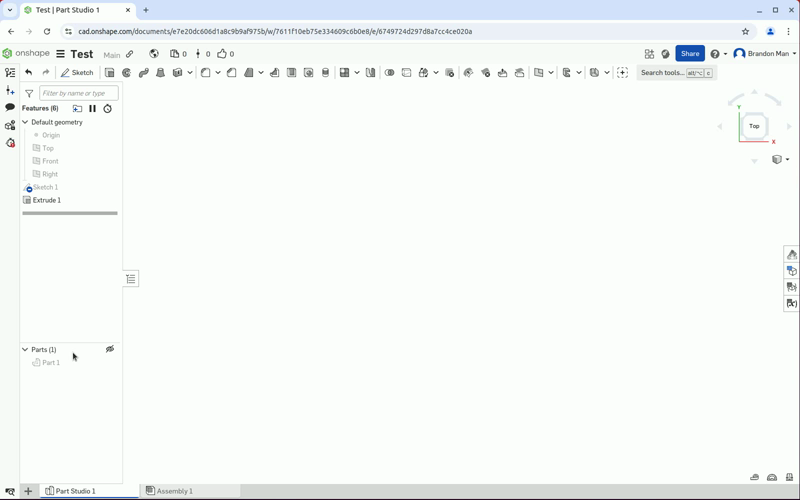
key(space)
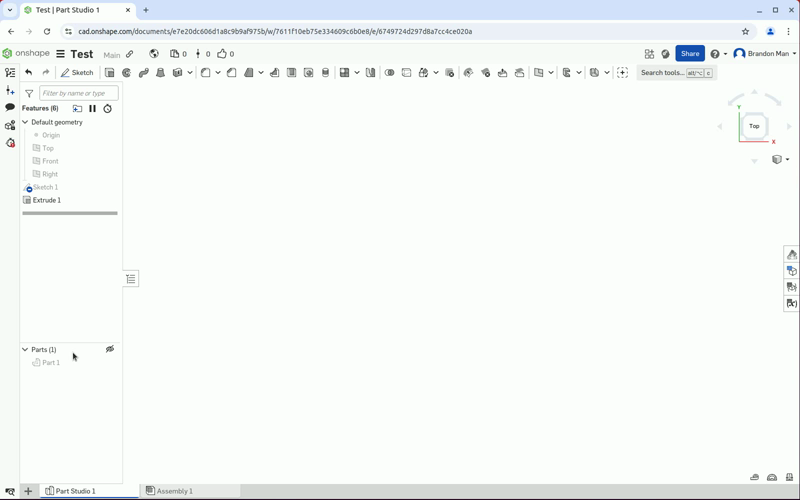
key_down(shift)
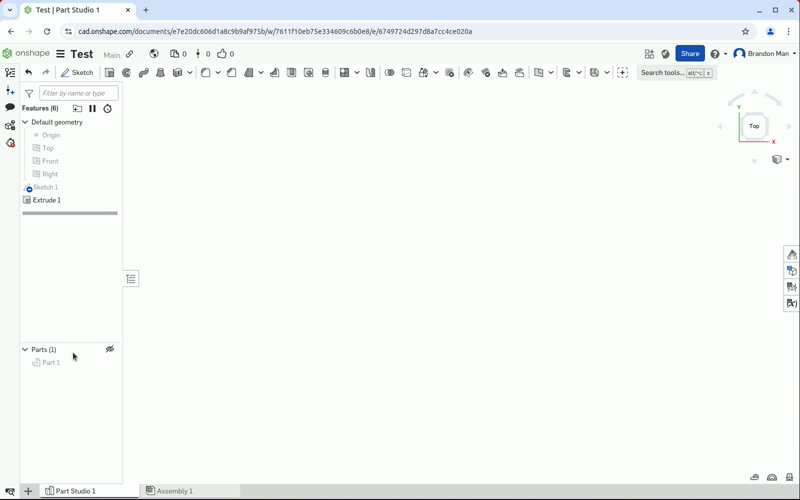
key(up)
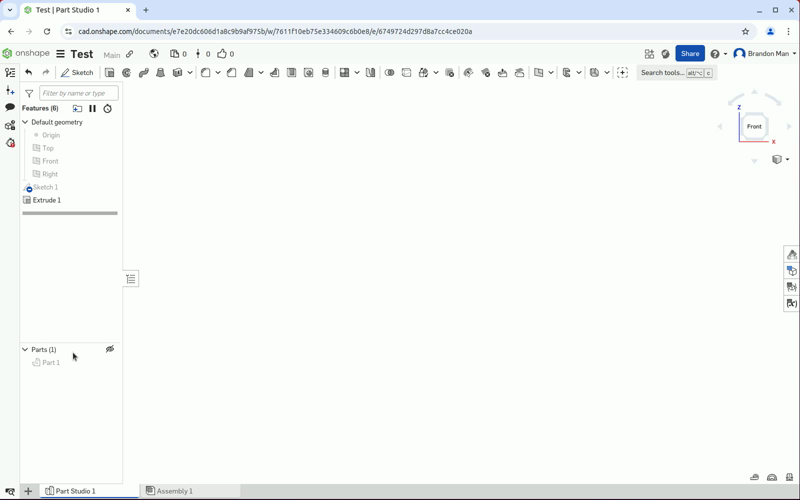
key_up(shift)
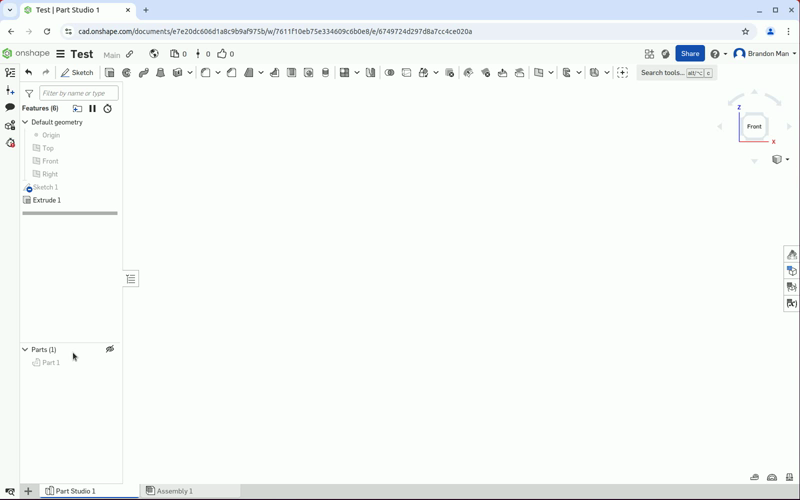
key(space)
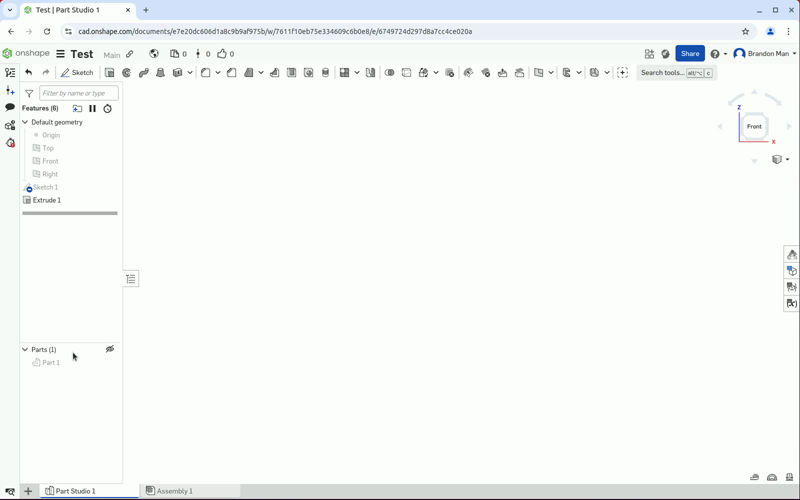
key_down(shift)
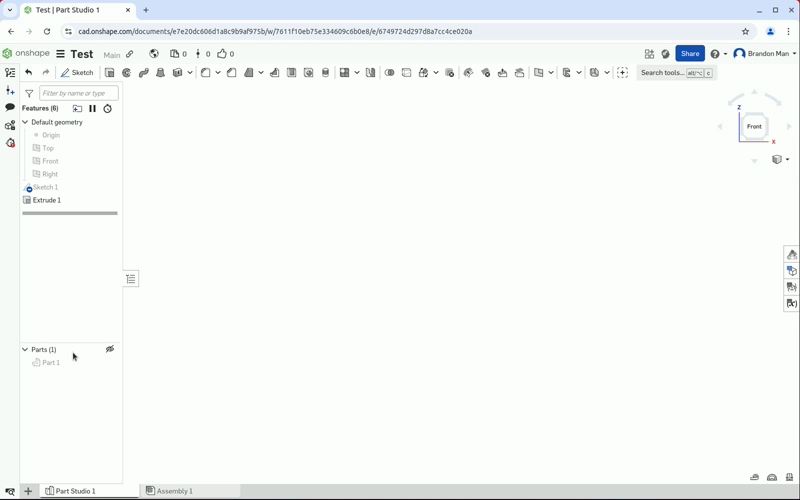
key(left)
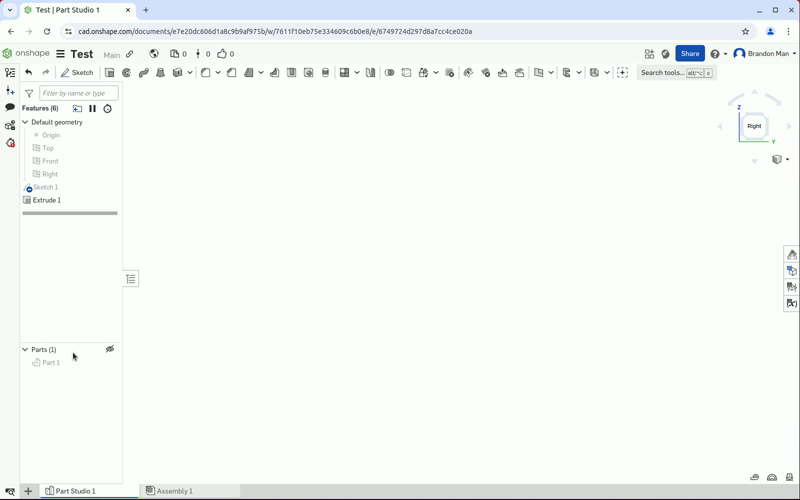
key_up(shift)
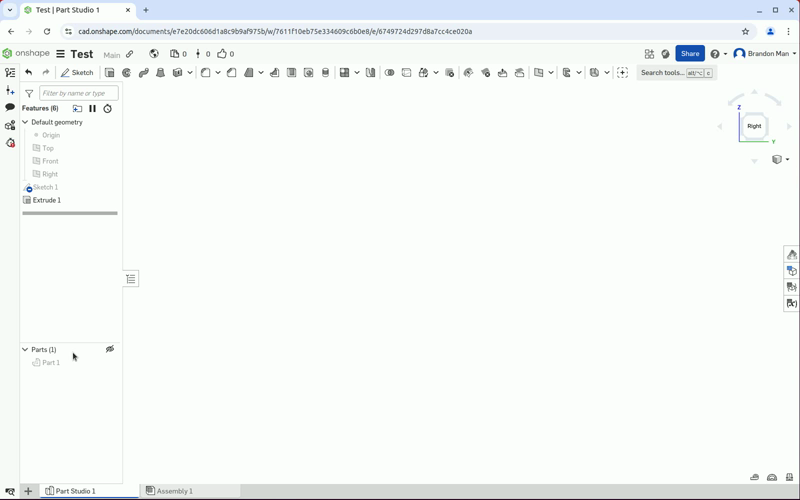
mouse_move(73, 352)
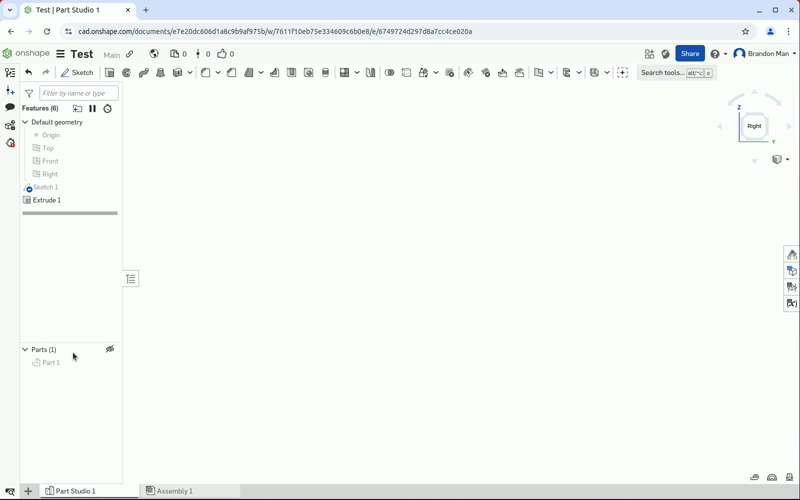
key(shift+y)
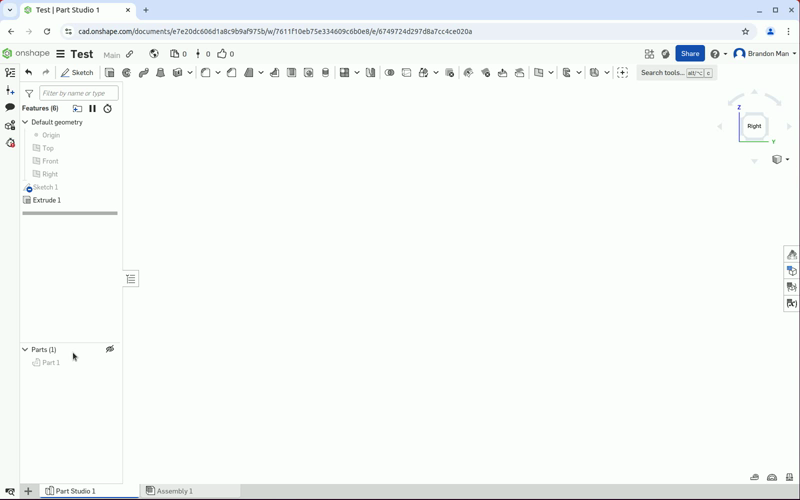
key(shift+s)
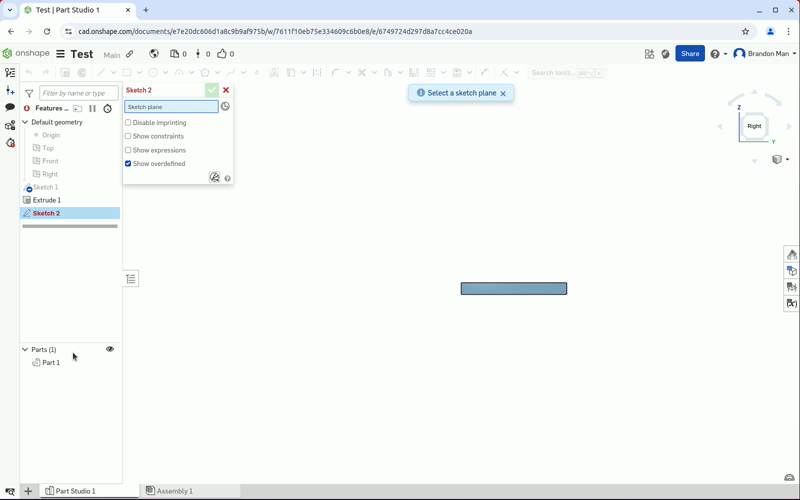
mouse_move(73, 176)
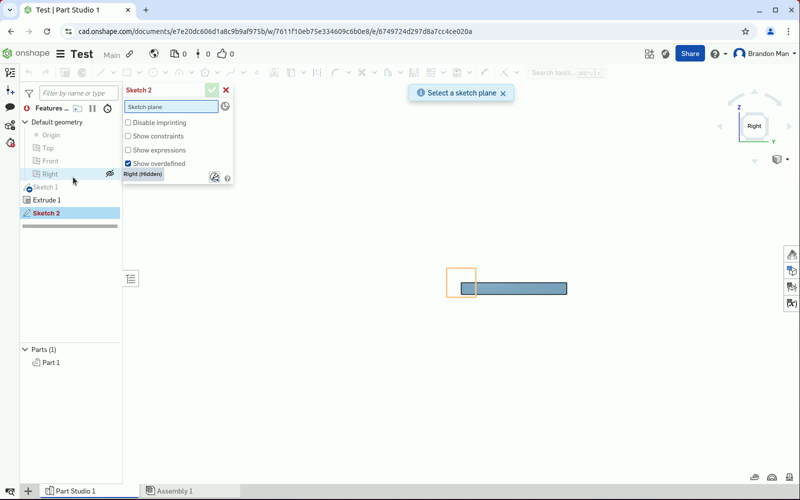
click(73, 176)
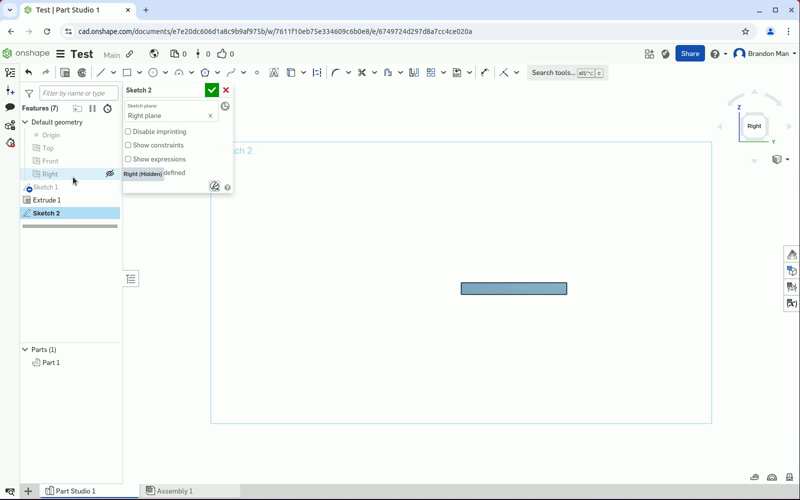
mouse_move(73, 352)
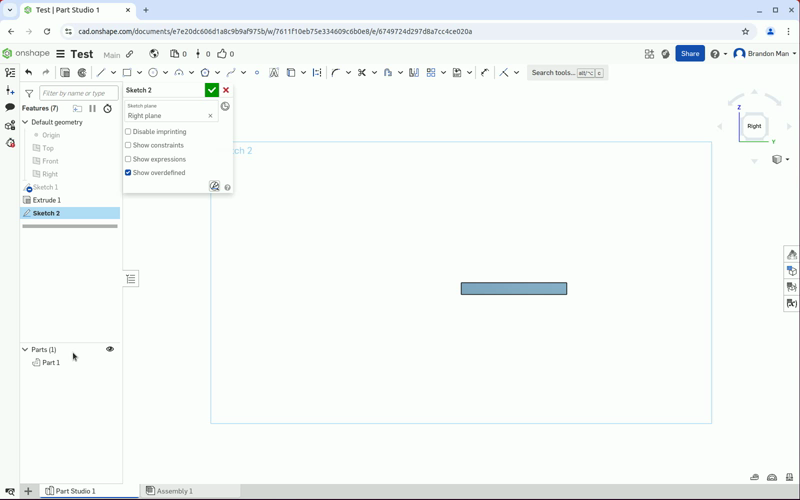
key(y)
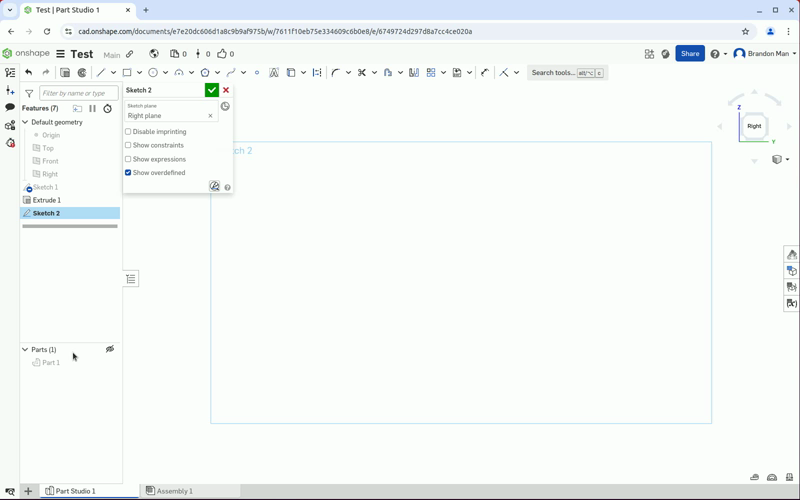
key(l)
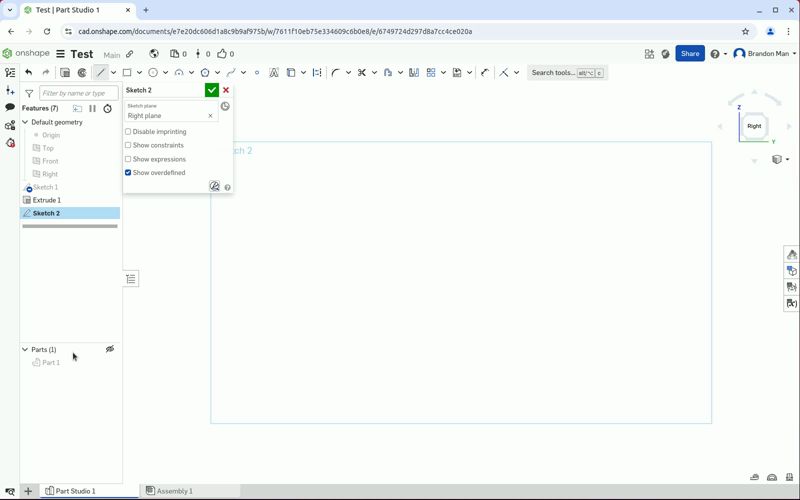
key_down(shift)
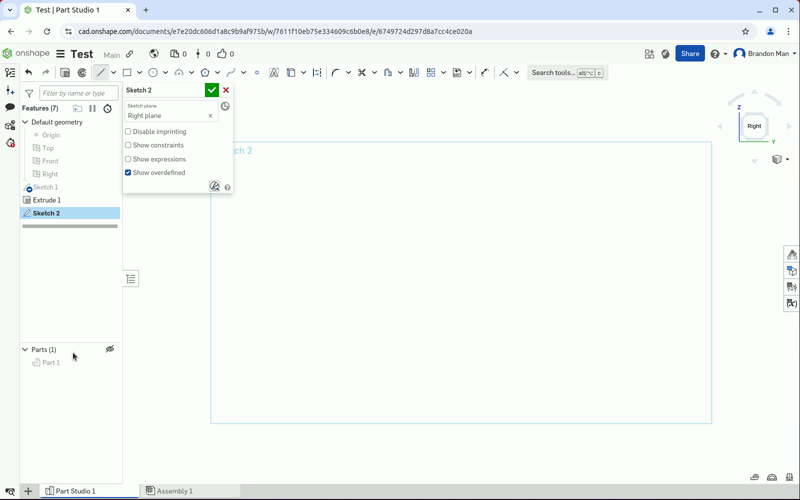
mouse_move(452, 245)
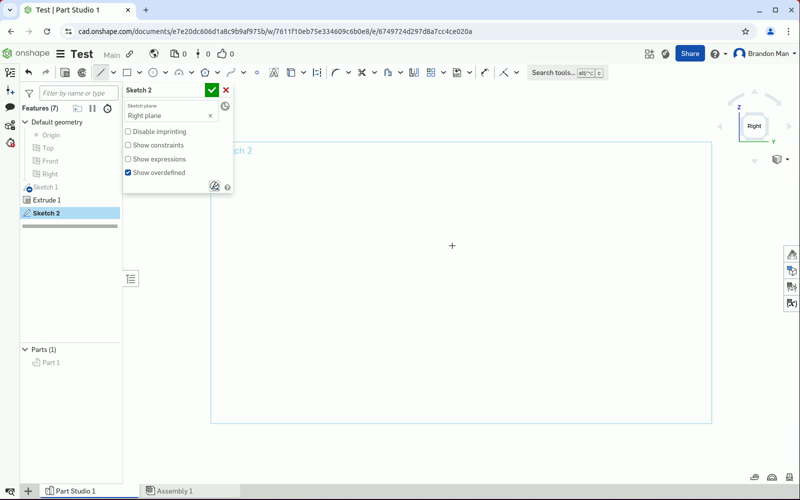
click(452, 245)
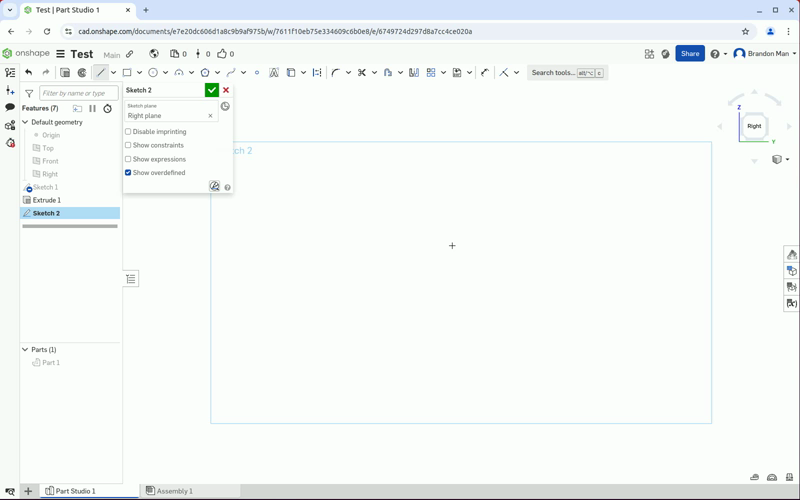
key_up(shift)
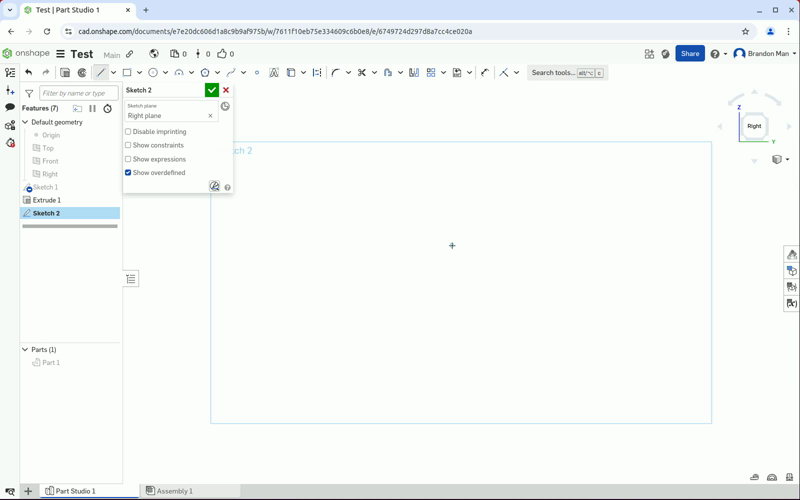
key_down(shift)
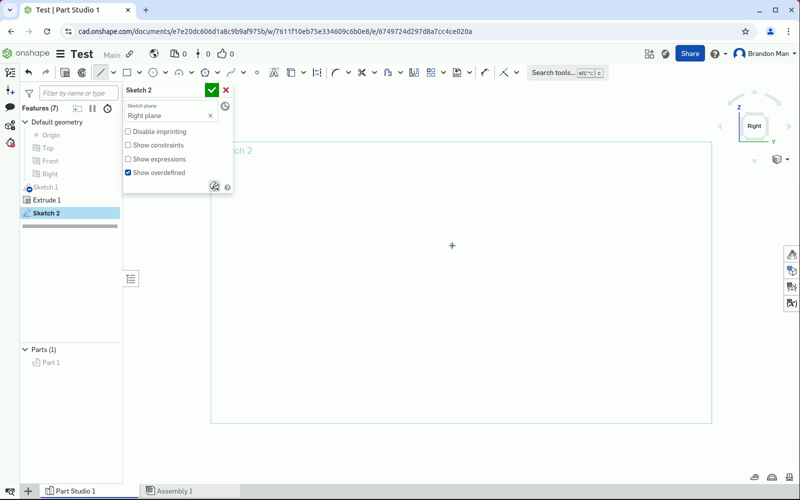
mouse_move(558, 245)
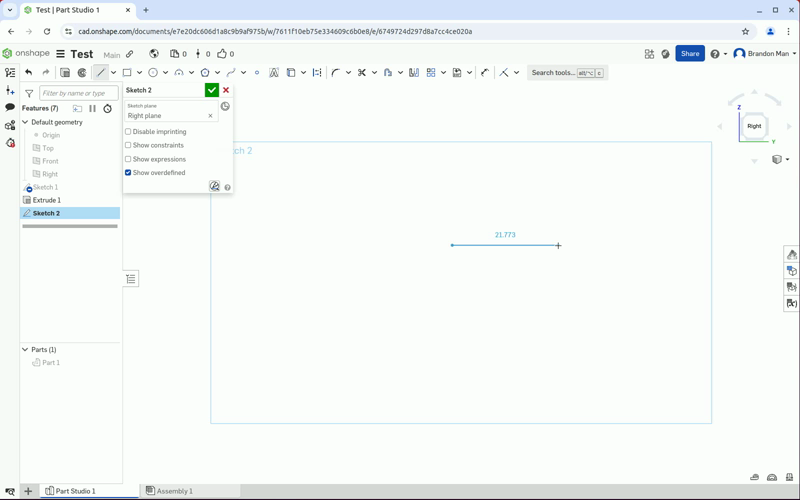
click(558, 245)
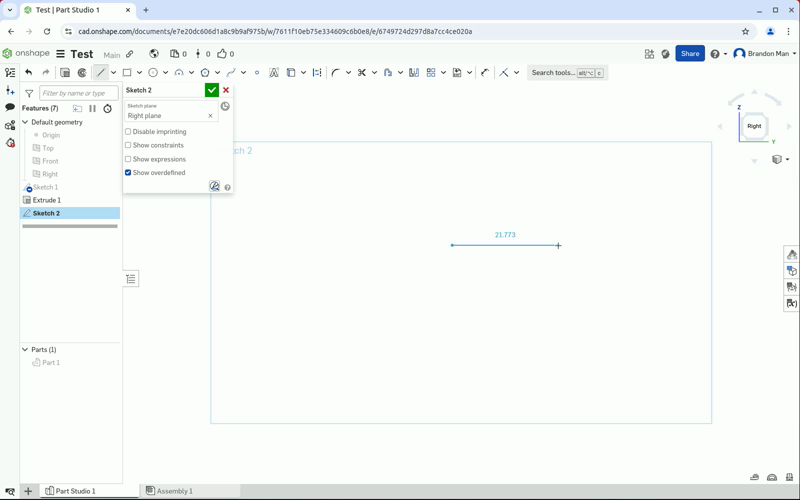
key_up(shift)
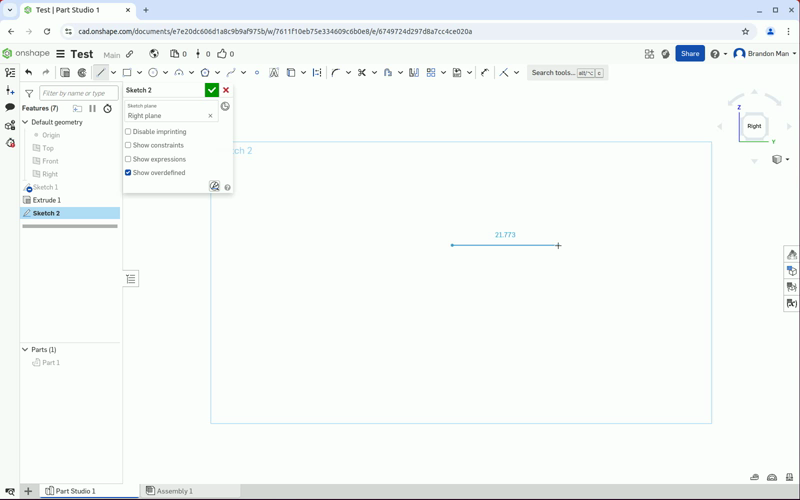
key_down(shift)
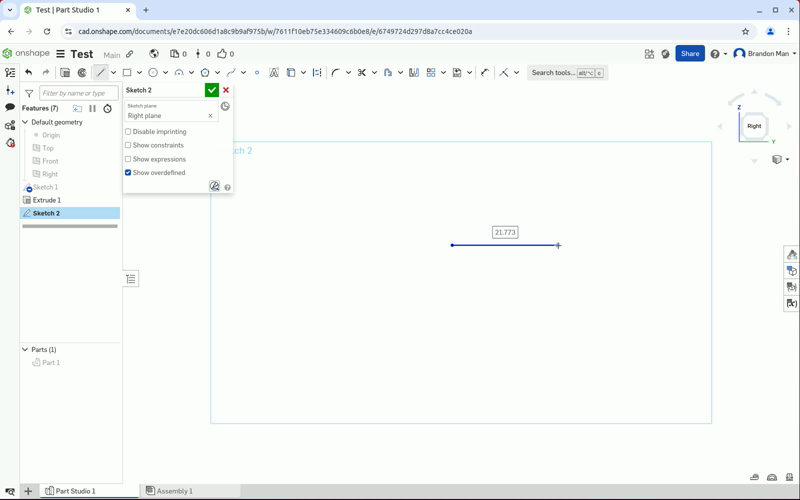
mouse_move(558, 169)
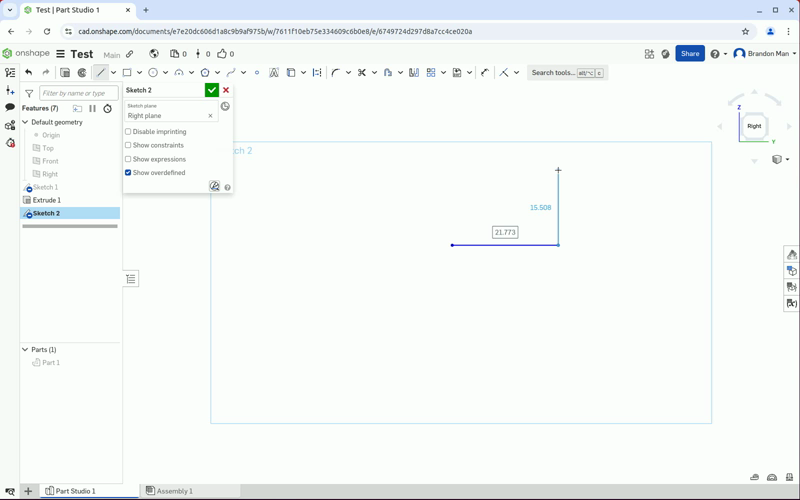
click(558, 169)
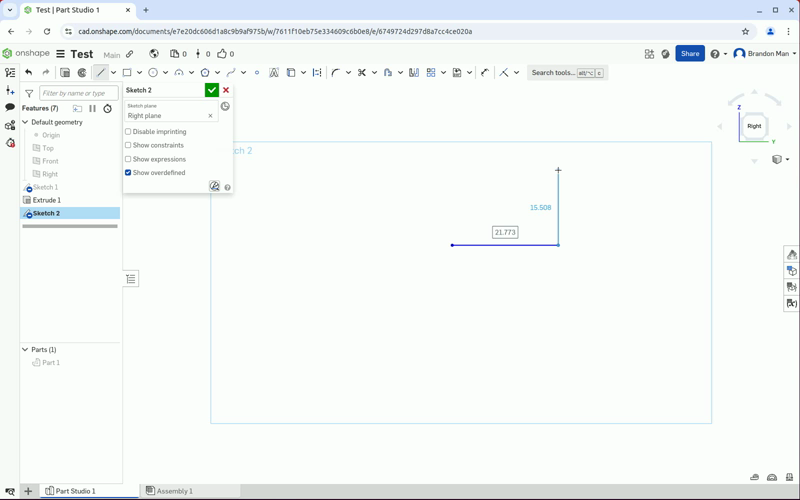
key_up(shift)
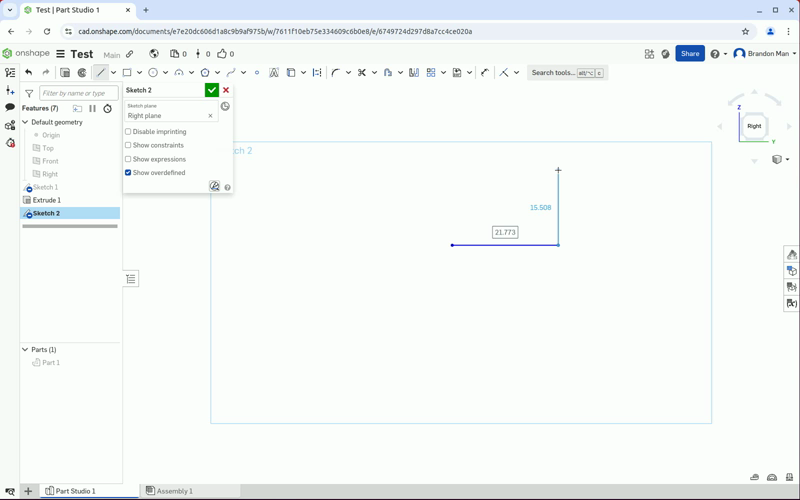
key_down(shift)
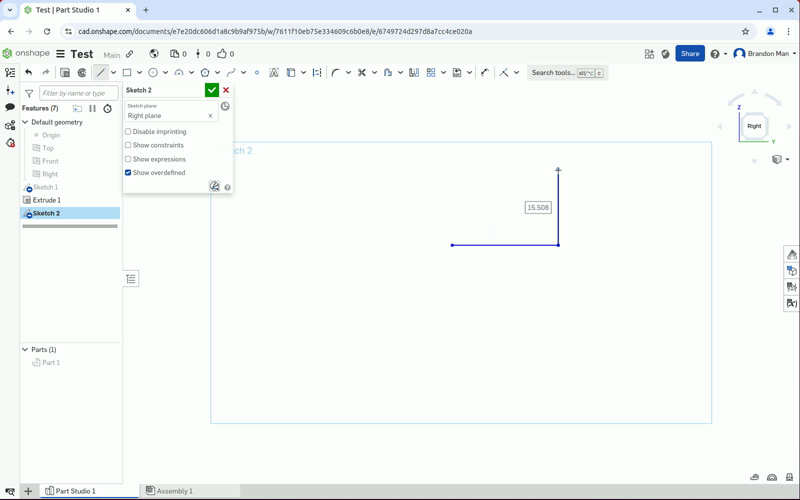
mouse_move(452, 169)
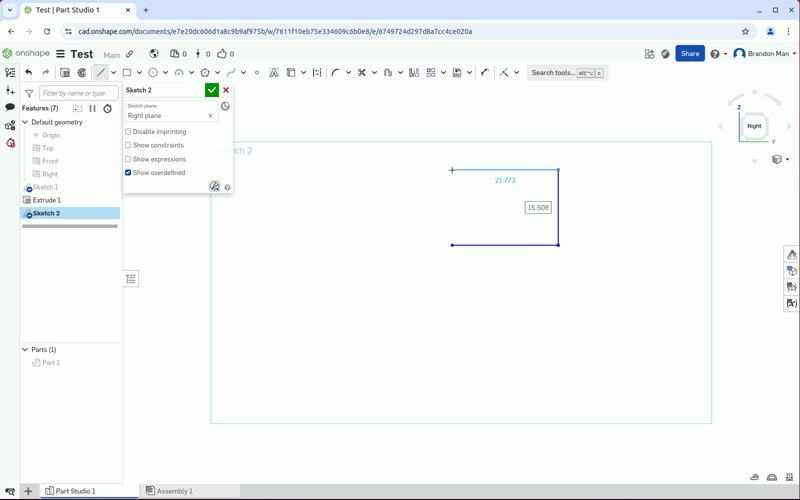
click(452, 169)
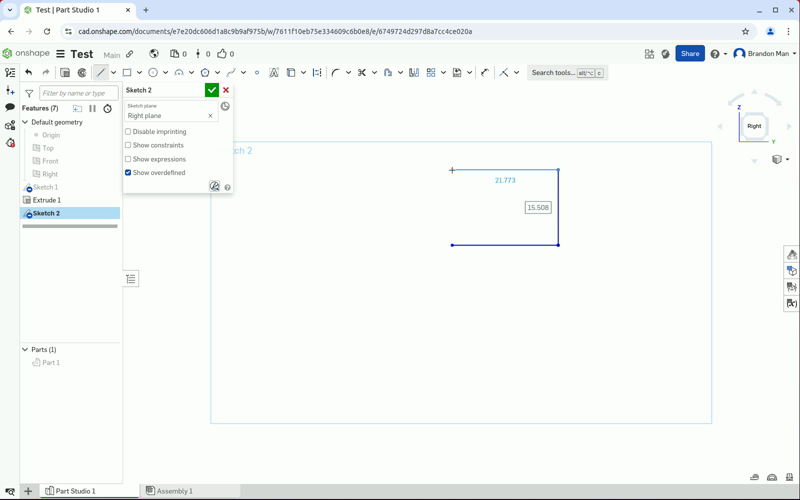
key_up(shift)
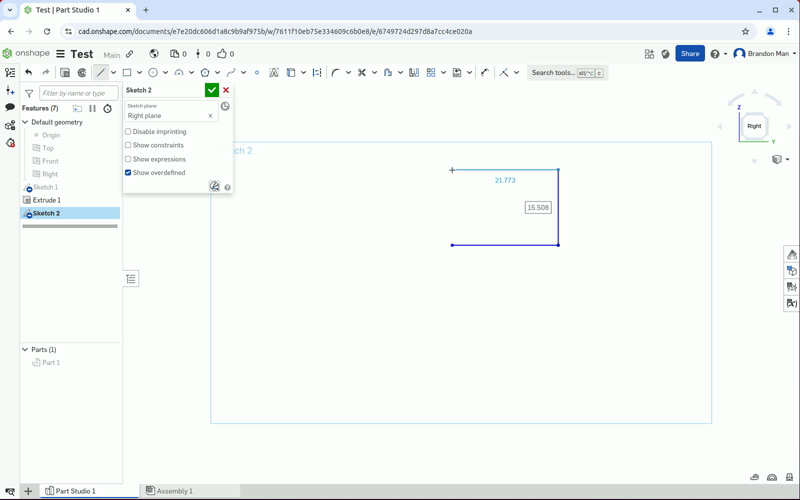
key_down(shift)
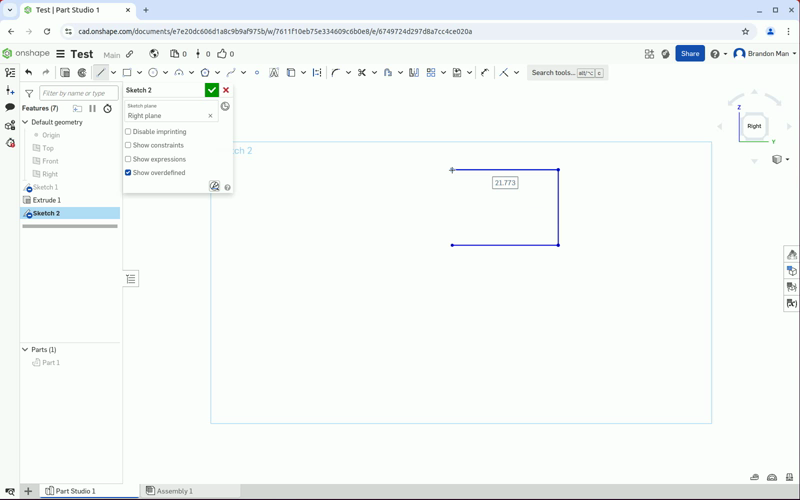
mouse_move(452, 245)
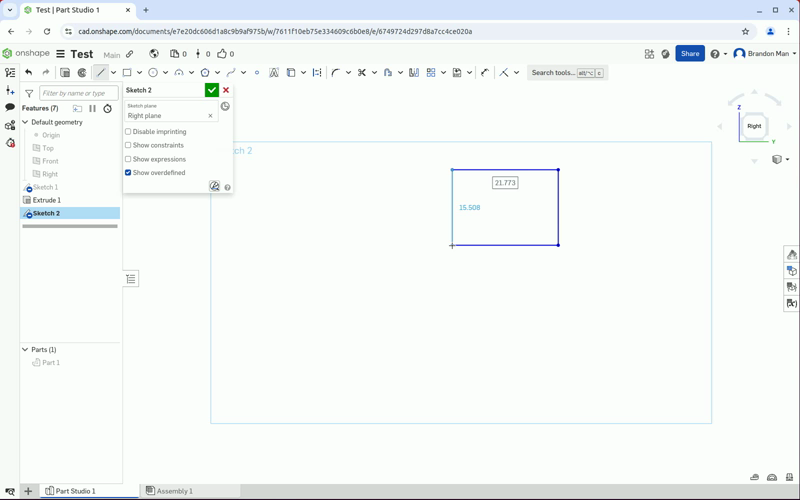
key_up(shift)
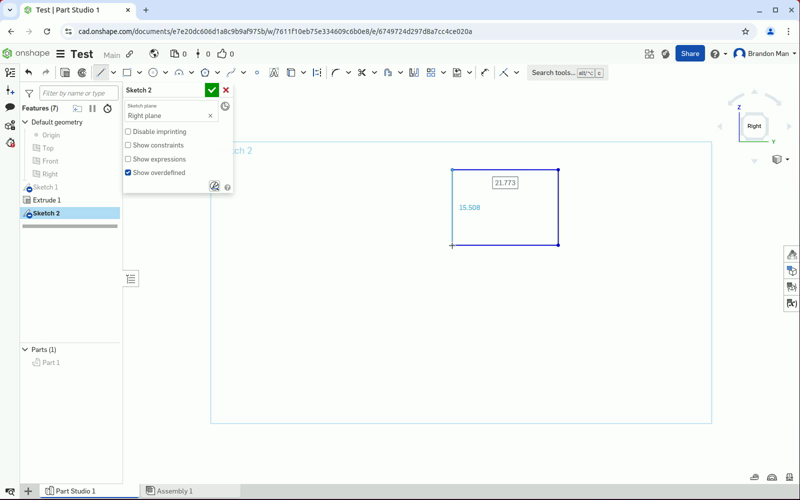
click(452, 245)
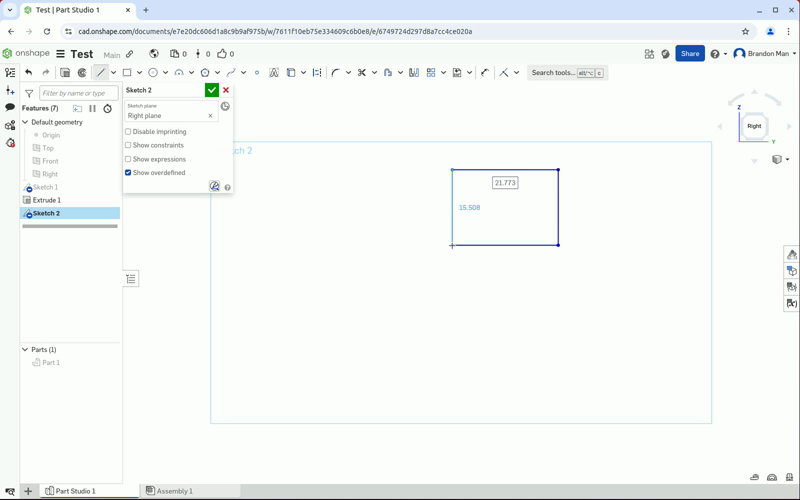
key(esc)
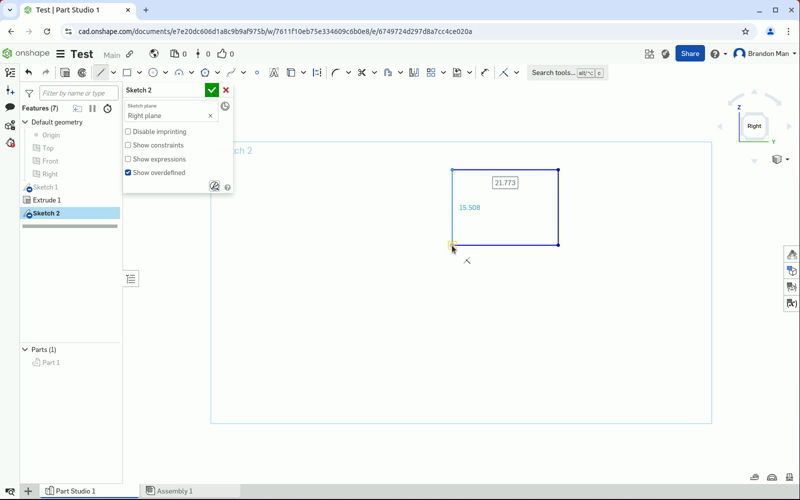
mouse_move(552, 180)
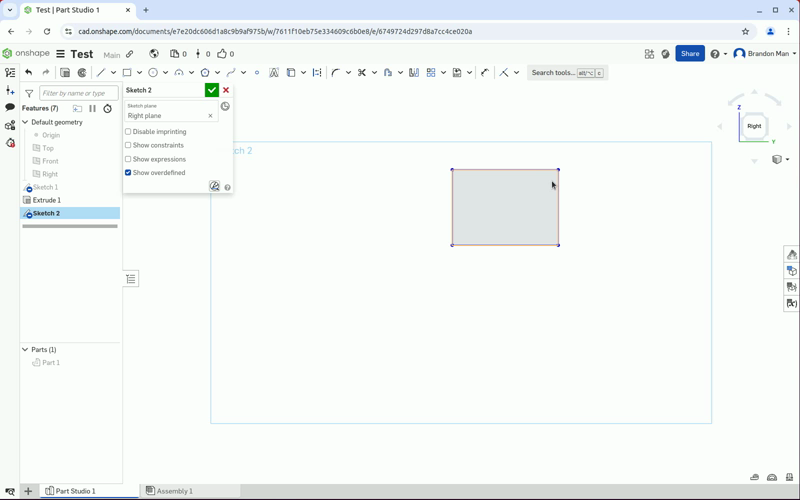
click(552, 180)
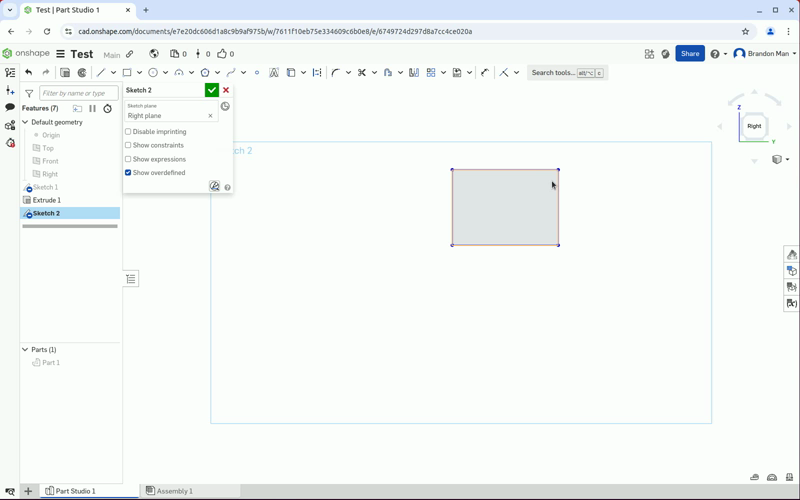
mouse_move(73, 352)
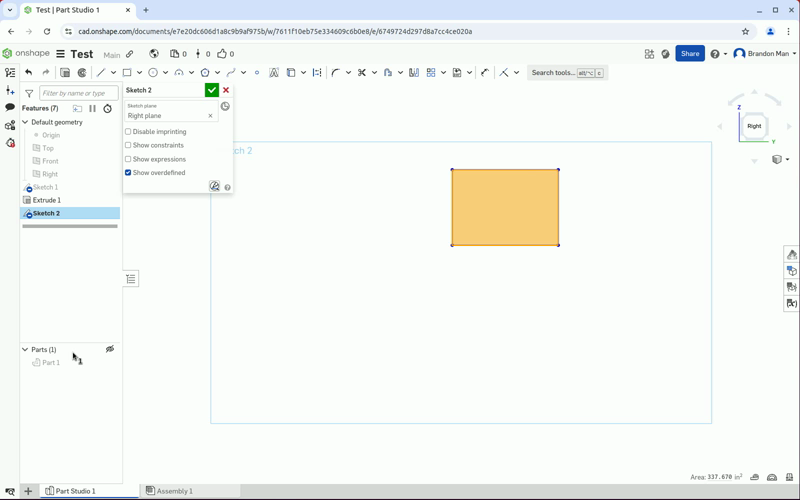
key(shift+y)
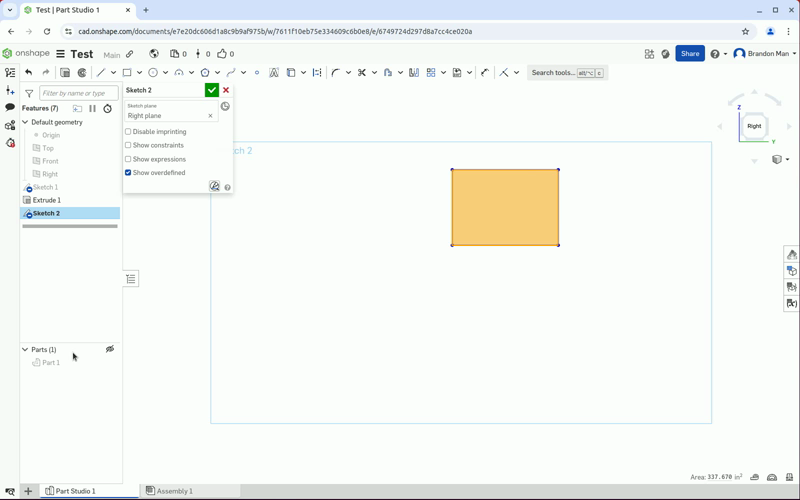
key(shift+e)
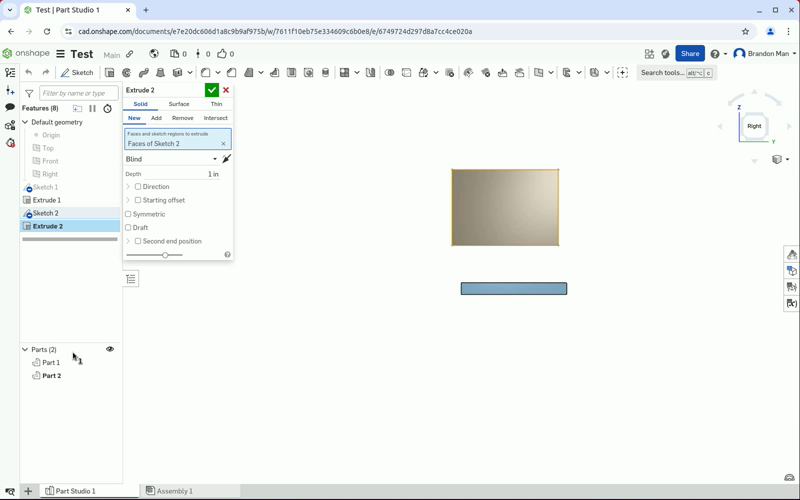
mouse_move(143, 106)
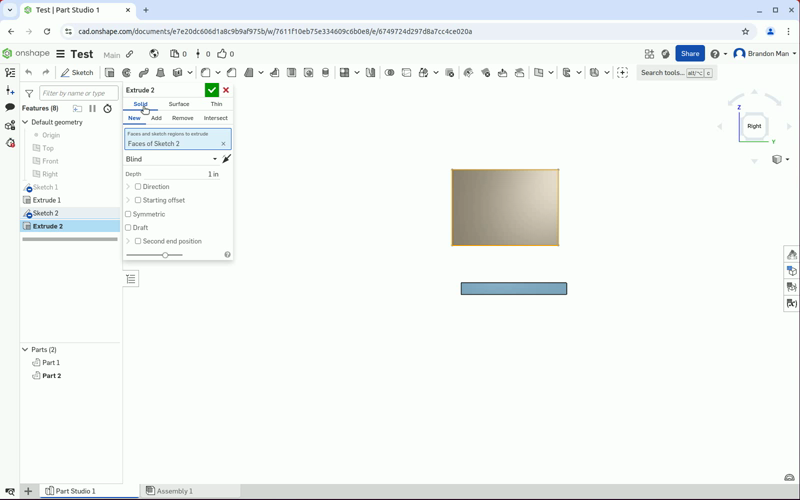
click(143, 106)
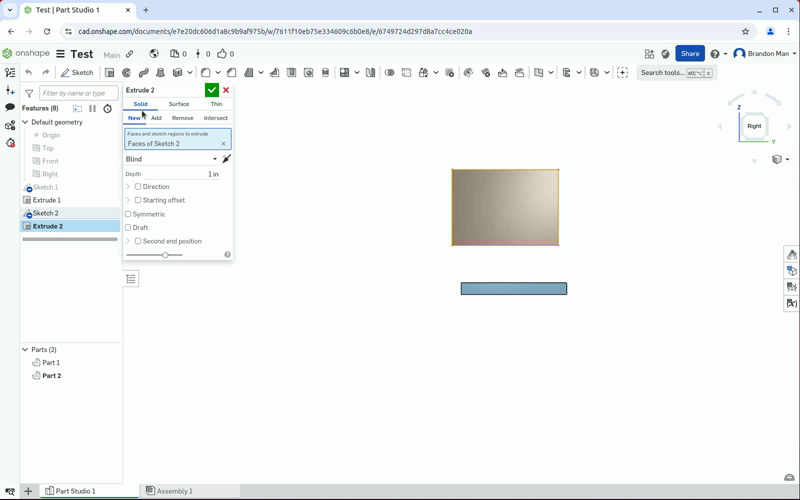
mouse_move(137, 120)
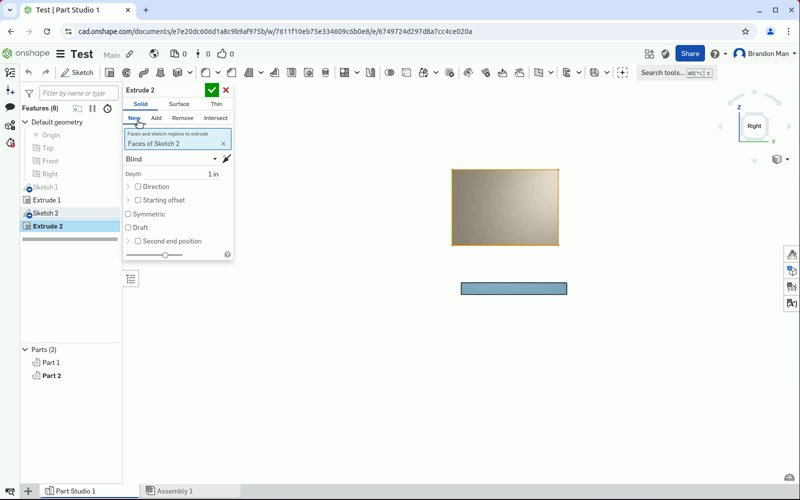
click(137, 120)
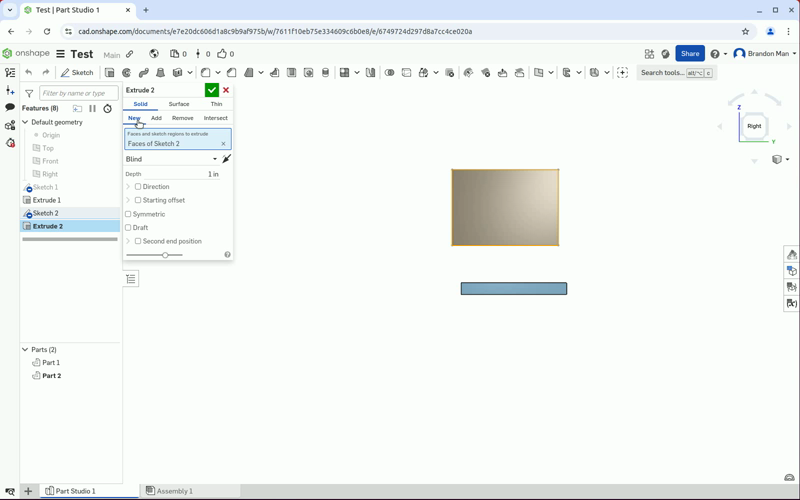
key(tab, 4)
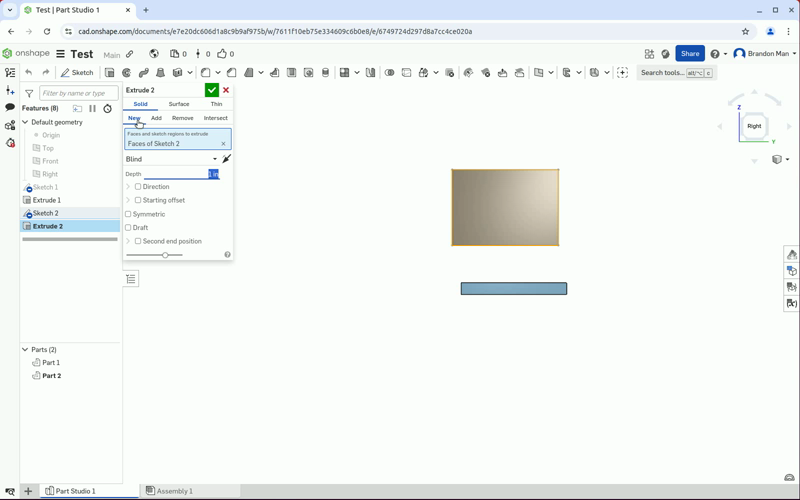
text(2.407)
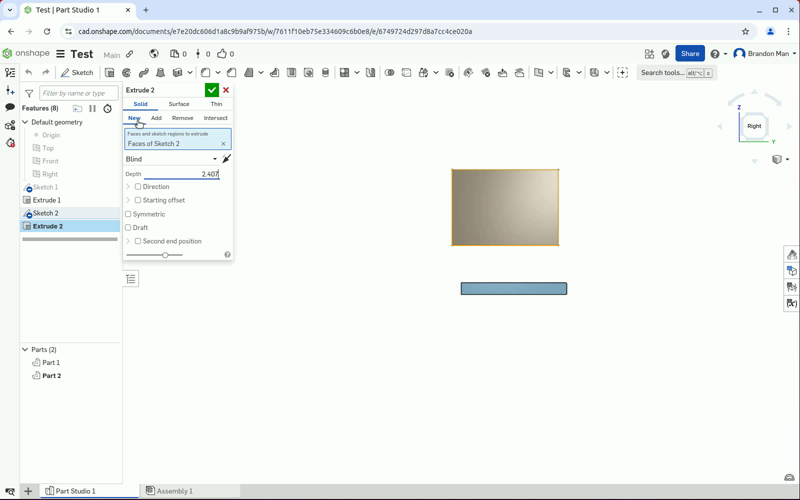
key(enter)
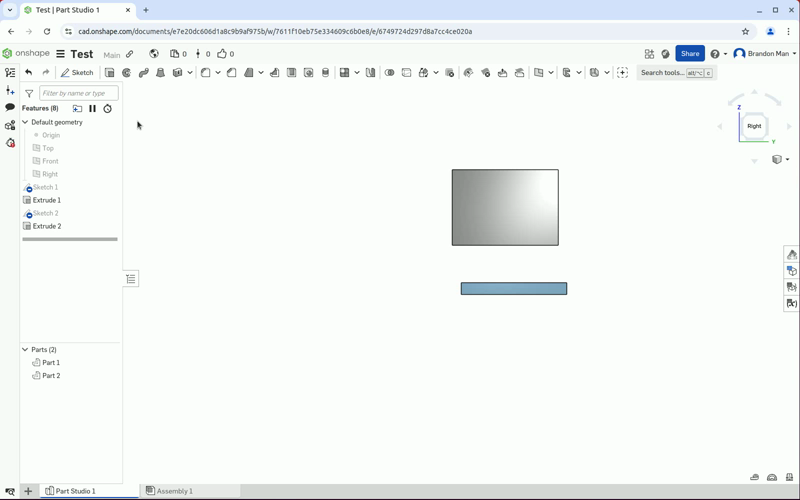
key(shift+h)
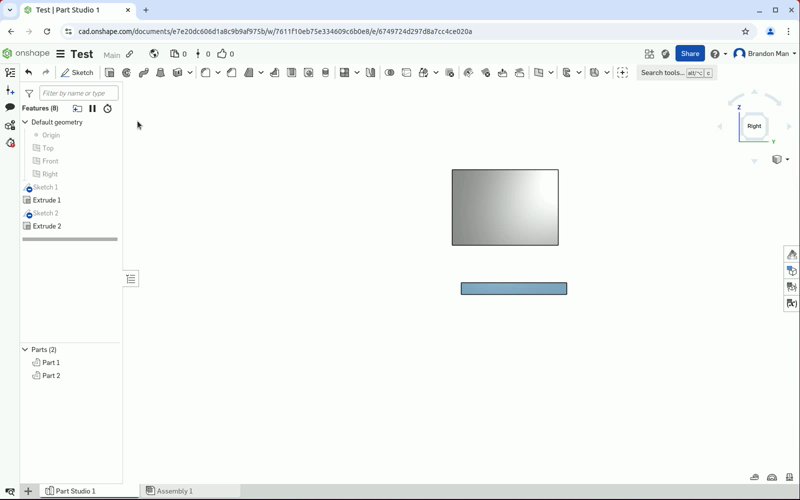
key(shift+h)
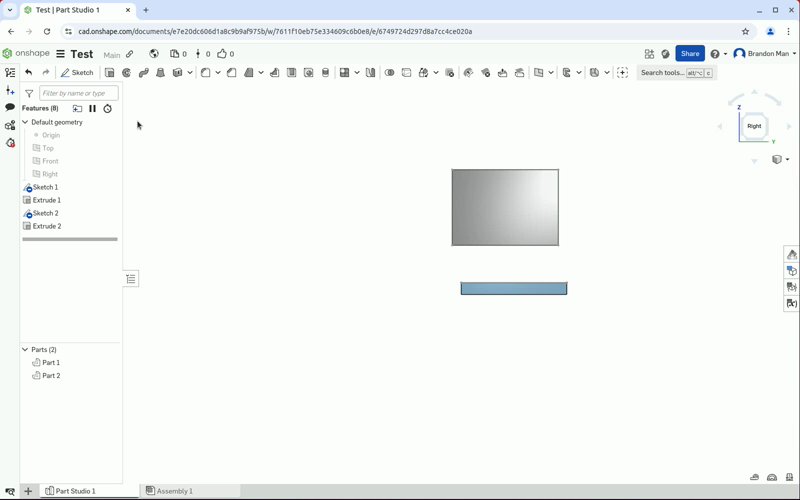
key(shift+7)
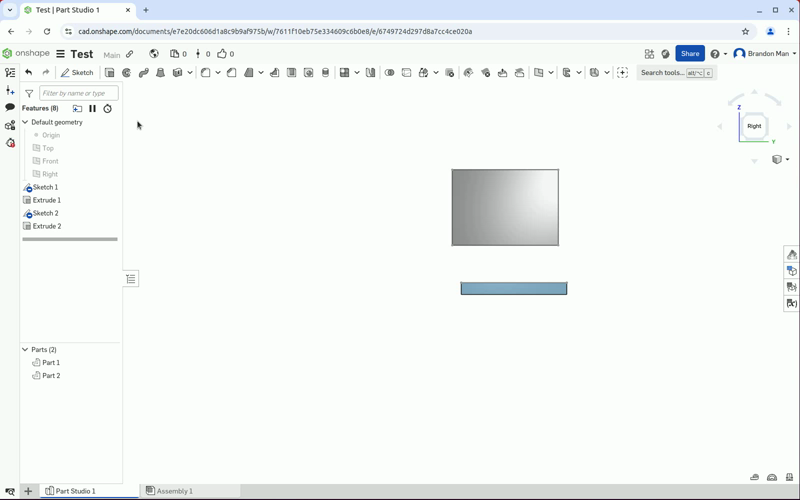
key(right, 2)
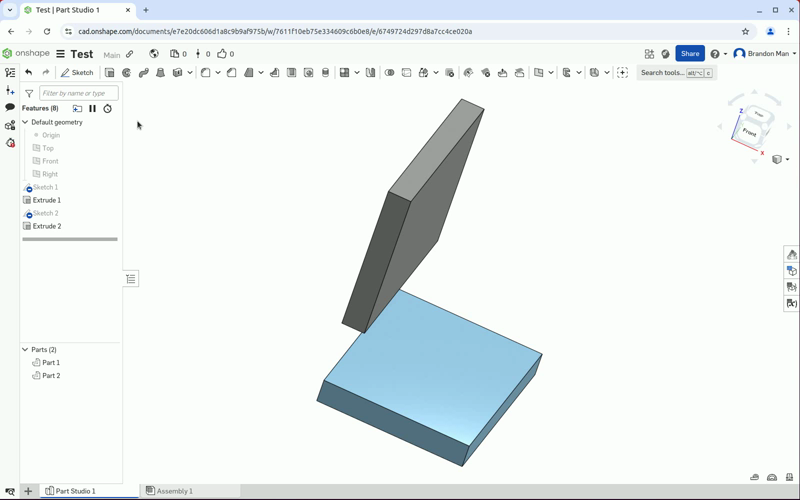
key(down, 2)
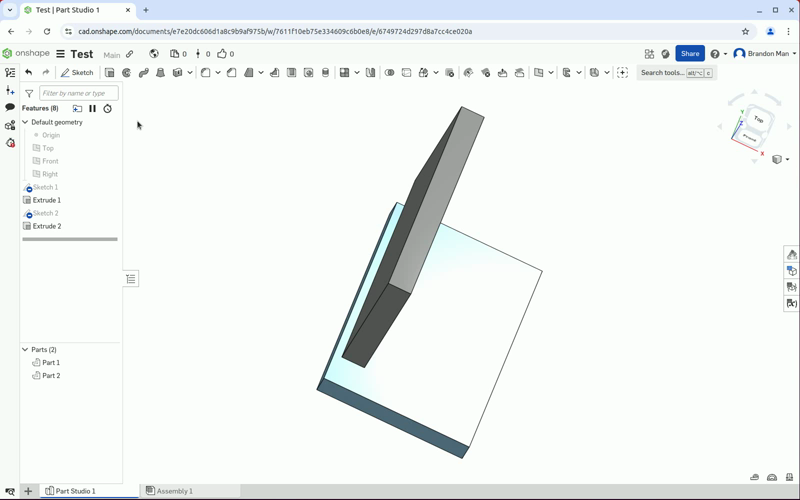
key(up, 2)
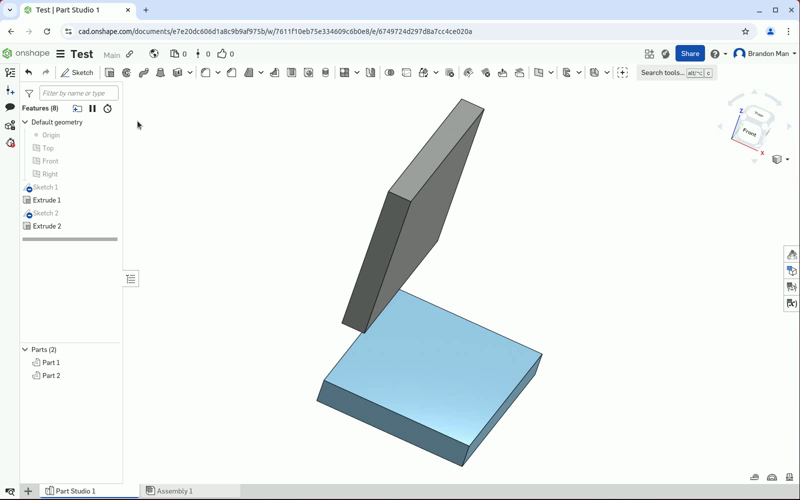
key(left, 2)
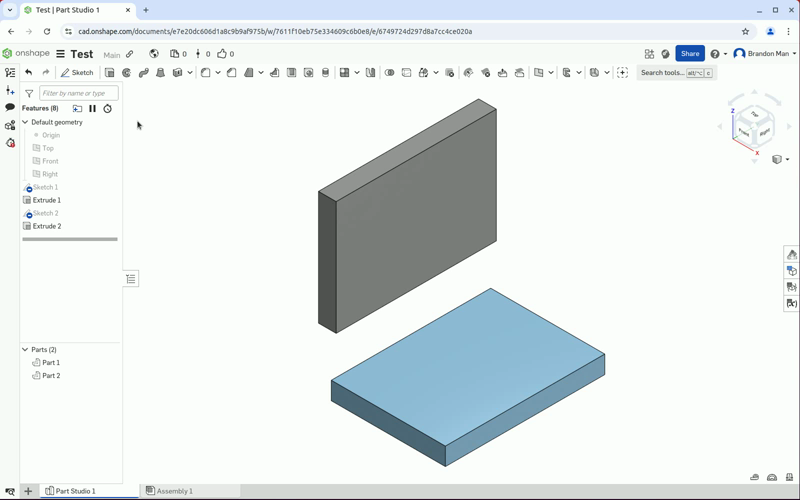
mouse_move(73, 189)
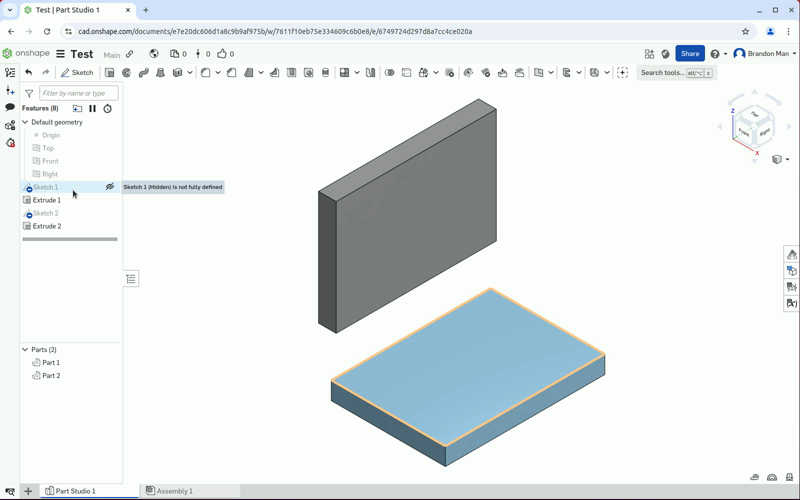
click(73, 189)